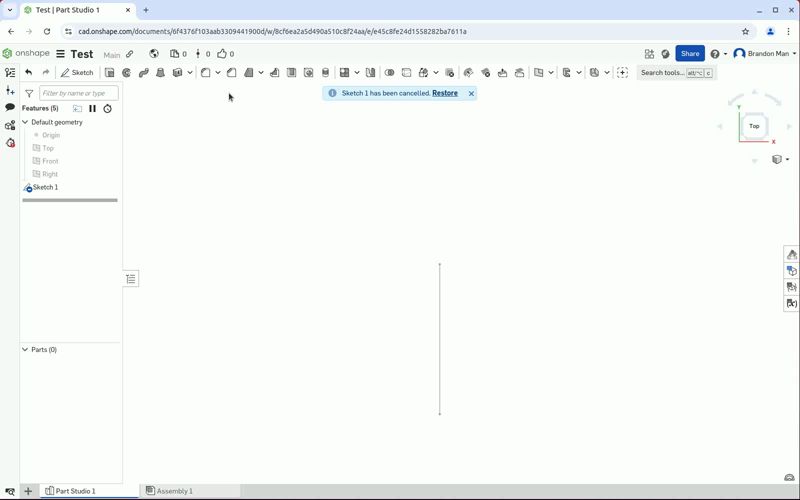
key(shift+h)
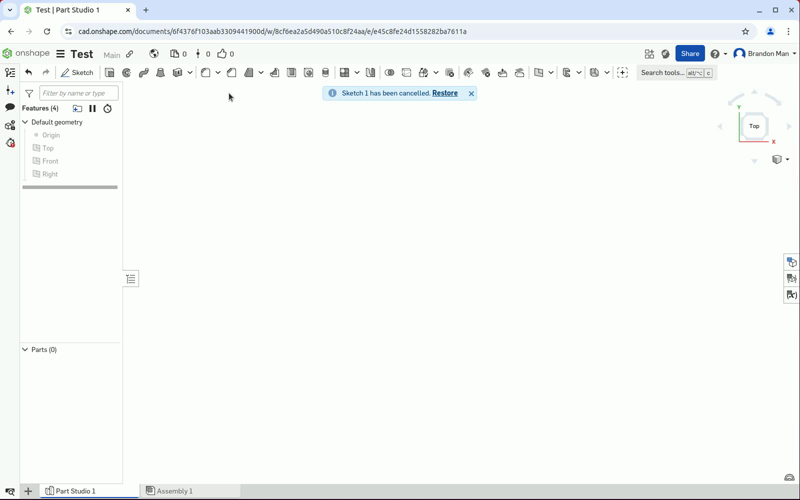
mouse_move(73, 352)
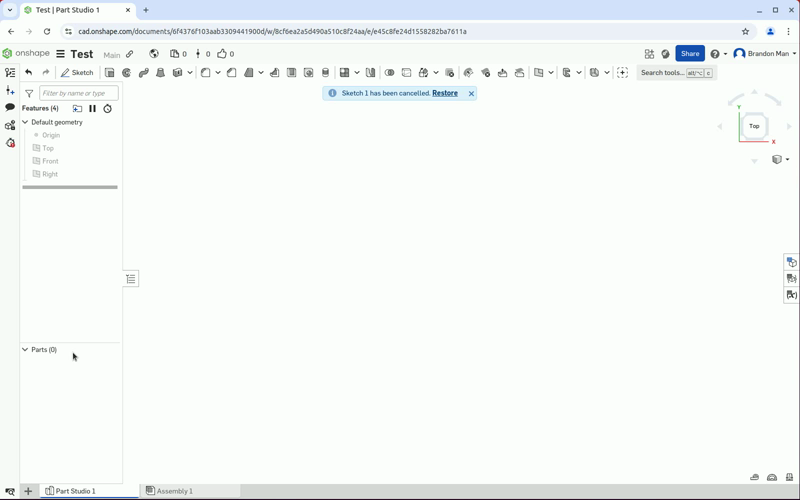
key(y)
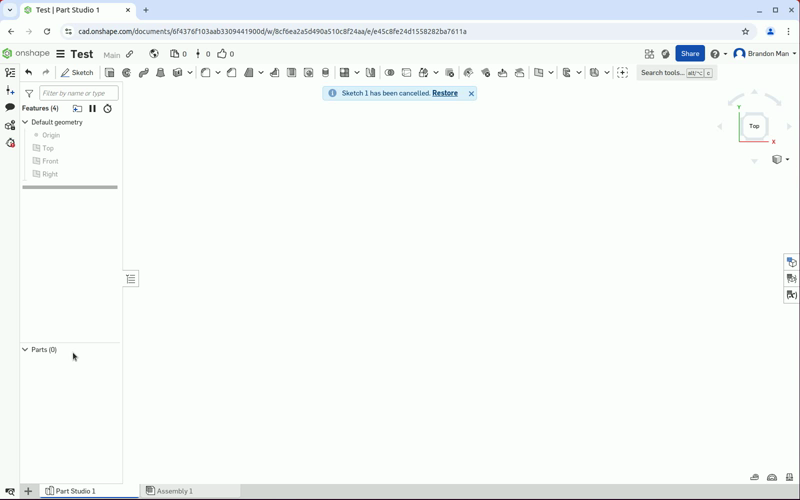
key(shift+p)
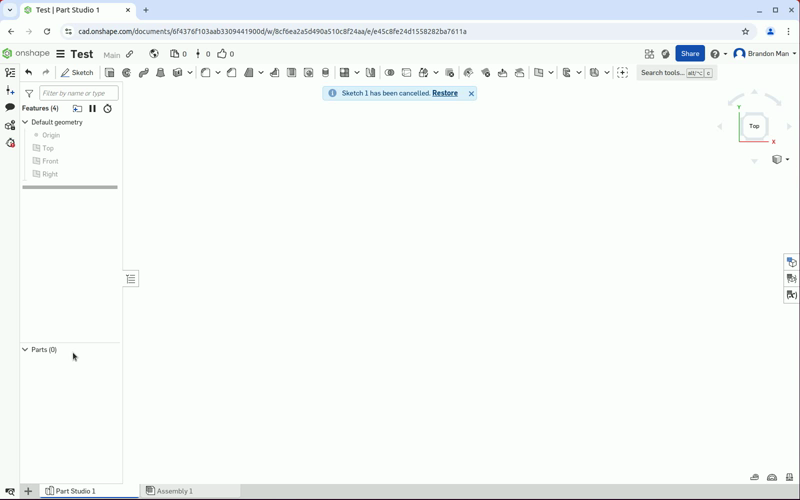
key(space)
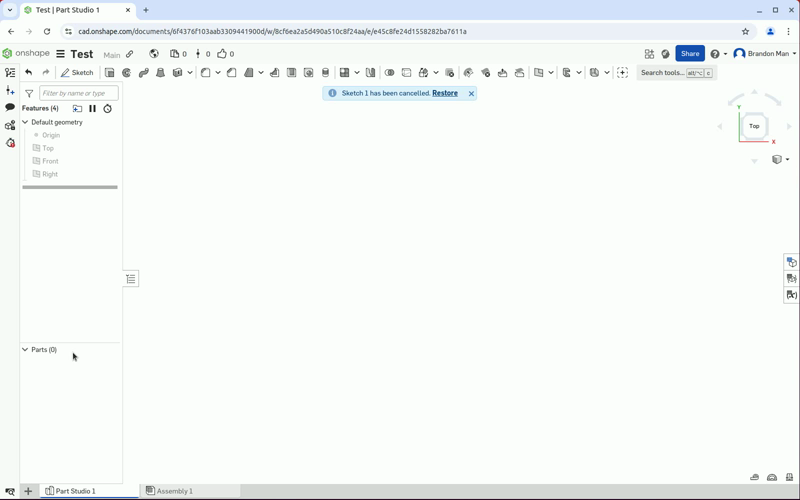
key_down(shift)
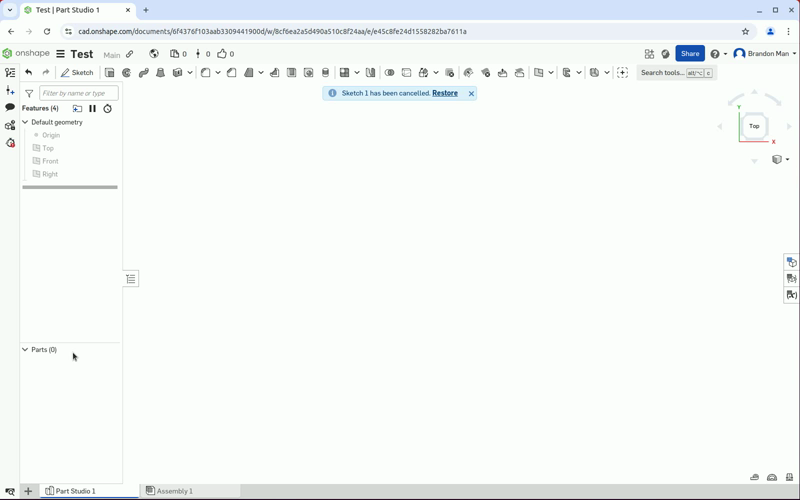
key(up)
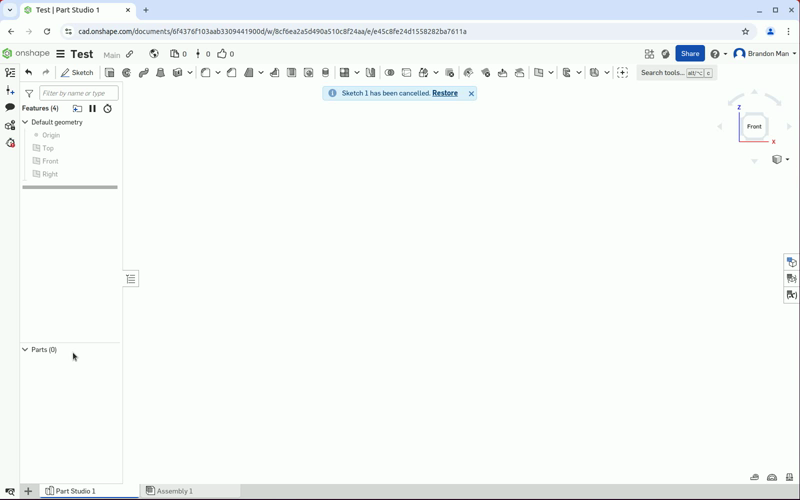
key_up(shift)
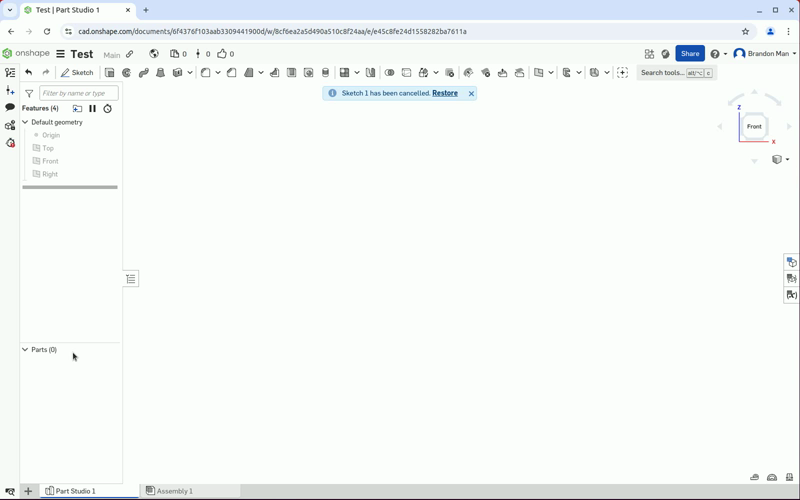
mouse_move(73, 352)
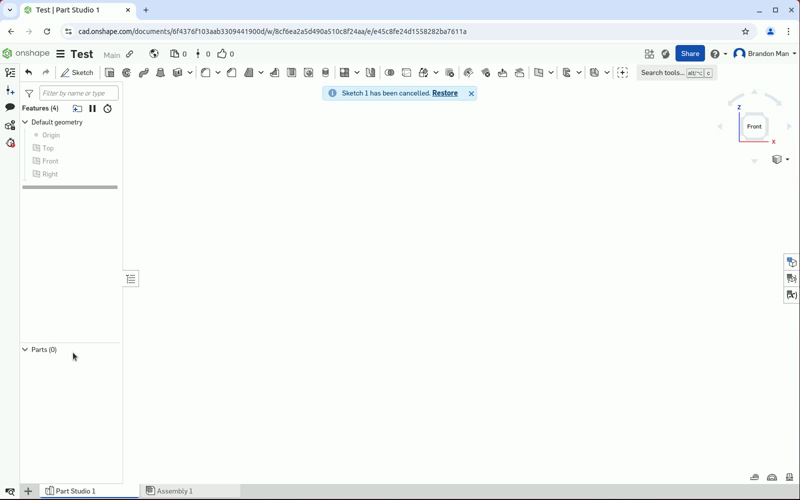
key(shift+y)
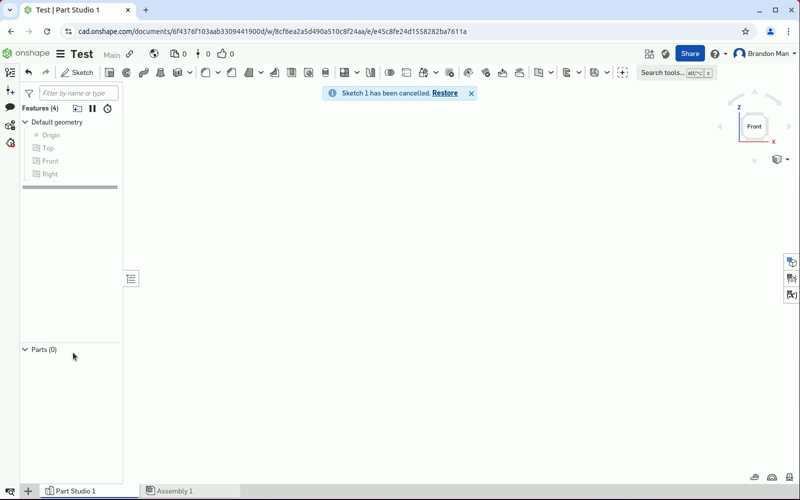
key(shift+s)
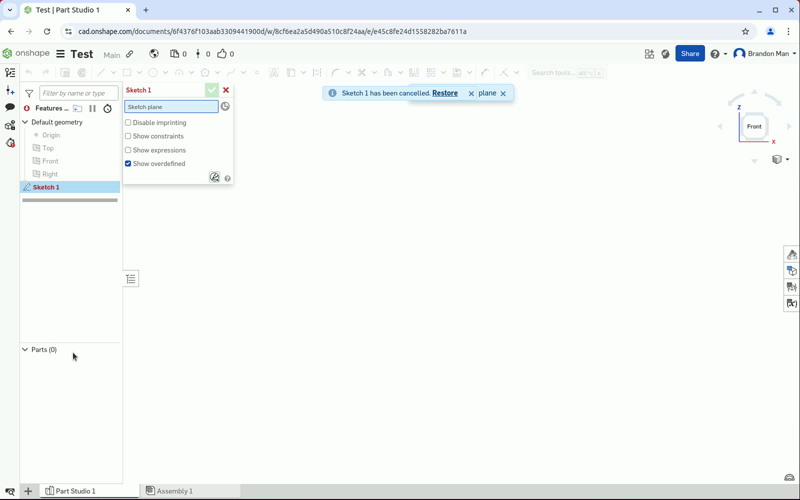
mouse_move(73, 163)
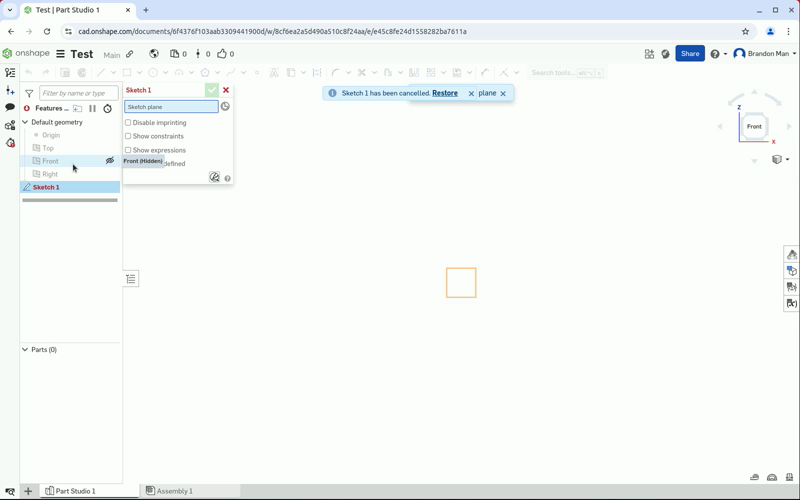
click(73, 163)
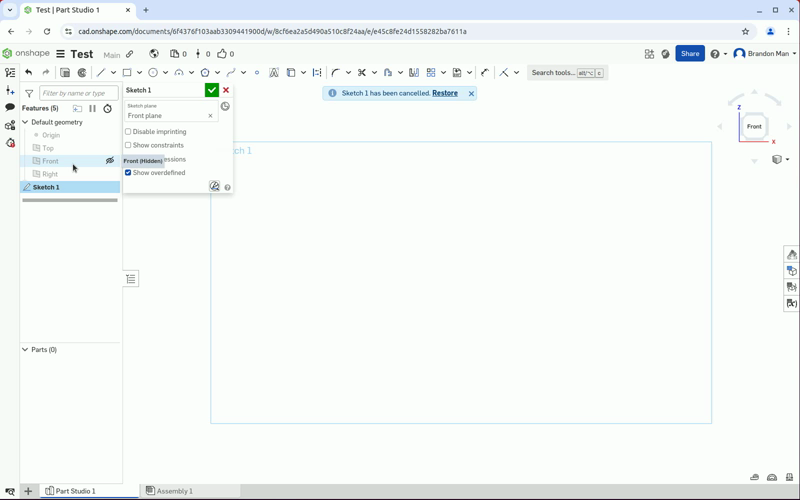
mouse_move(73, 352)
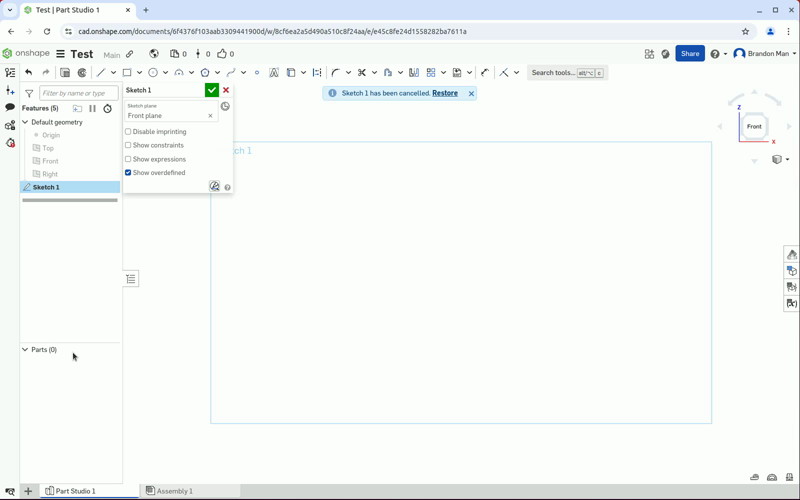
key(y)
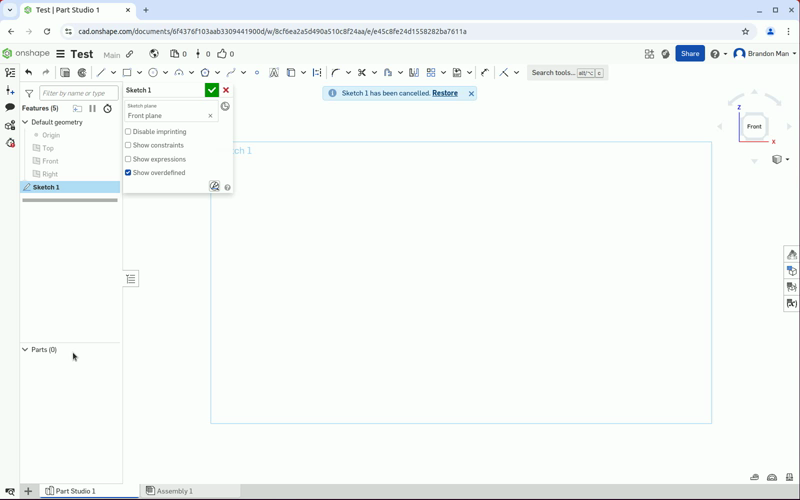
key(l)
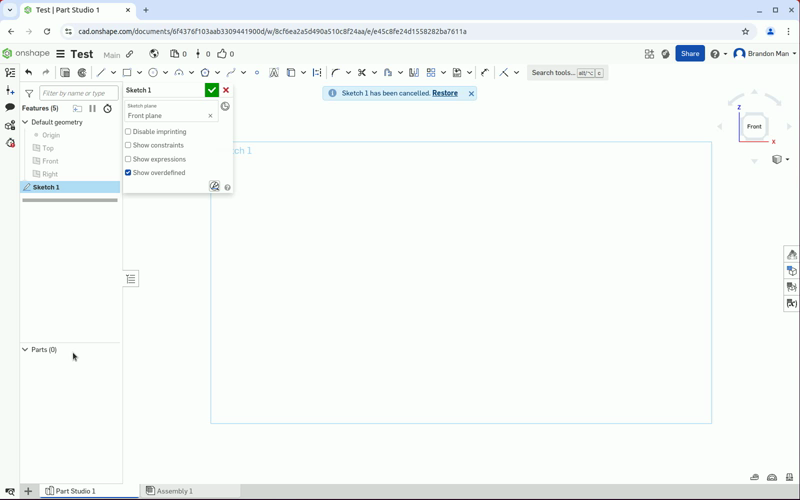
key_down(shift)
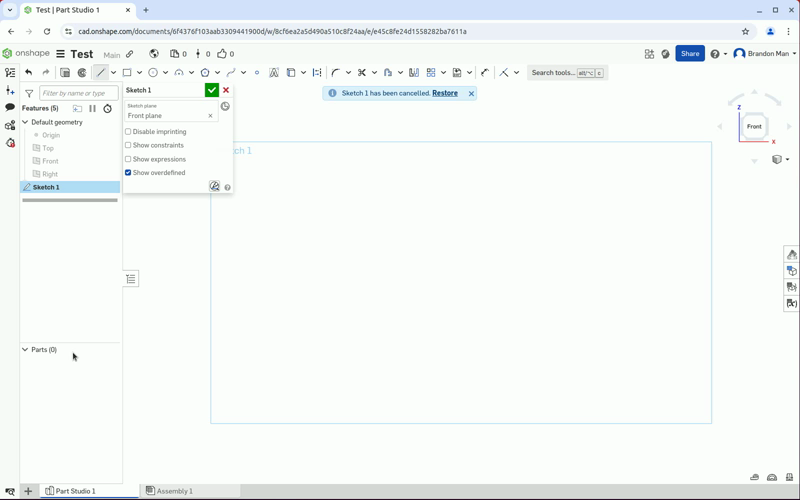
mouse_move(460, 282)
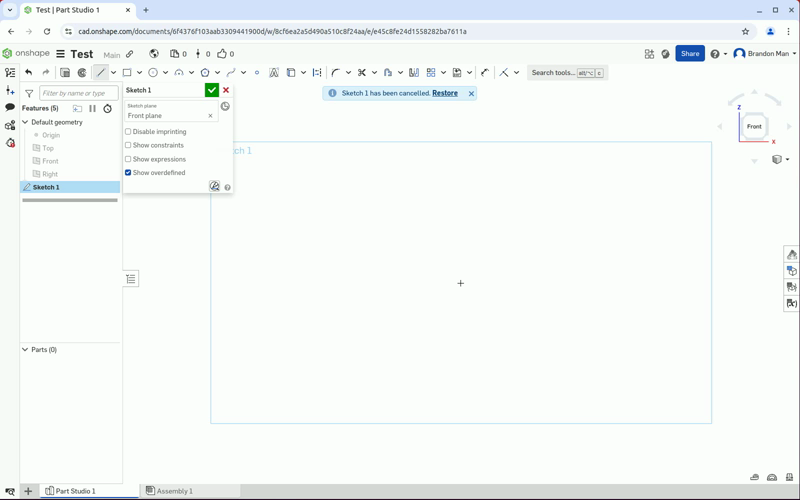
click(460, 282)
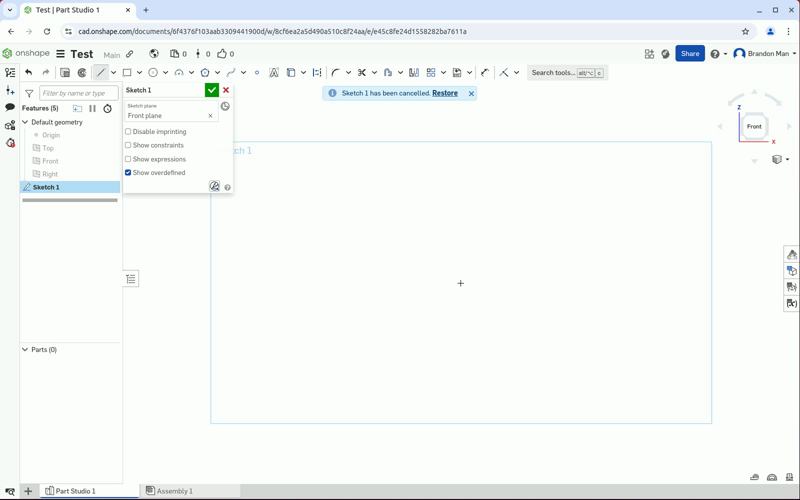
key_up(shift)
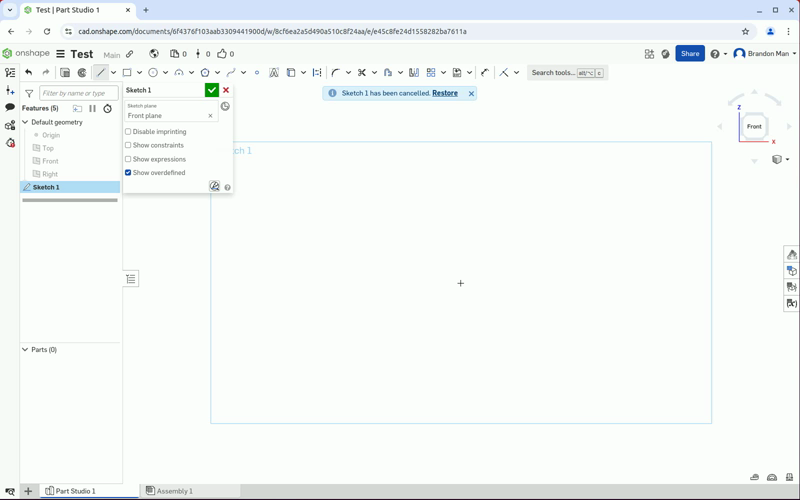
key_down(shift)
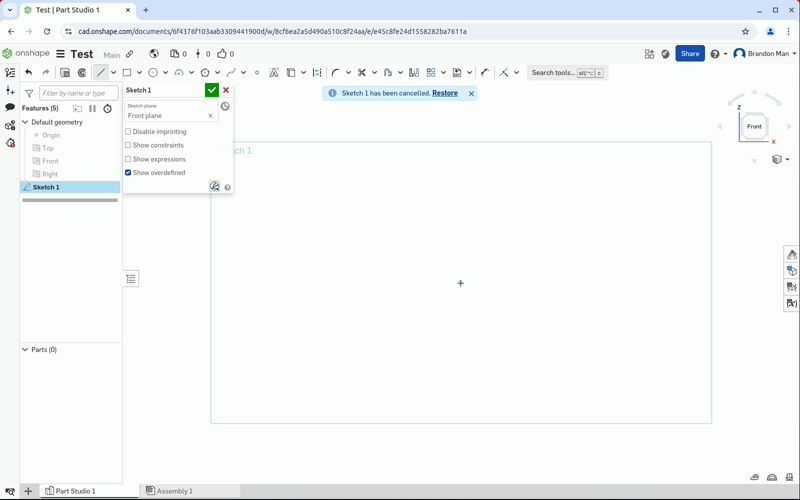
mouse_move(573, 282)
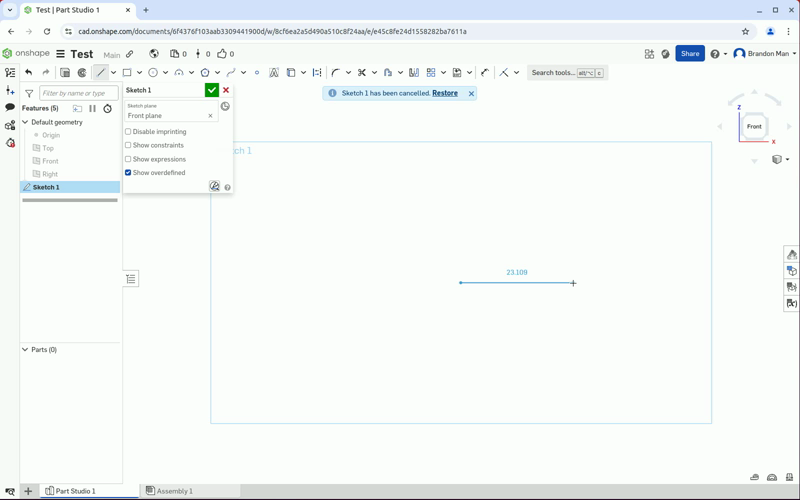
click(573, 282)
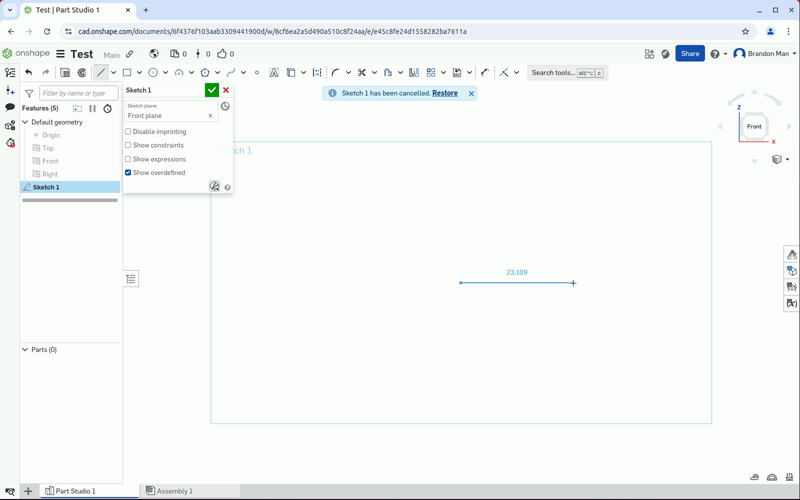
key_up(shift)
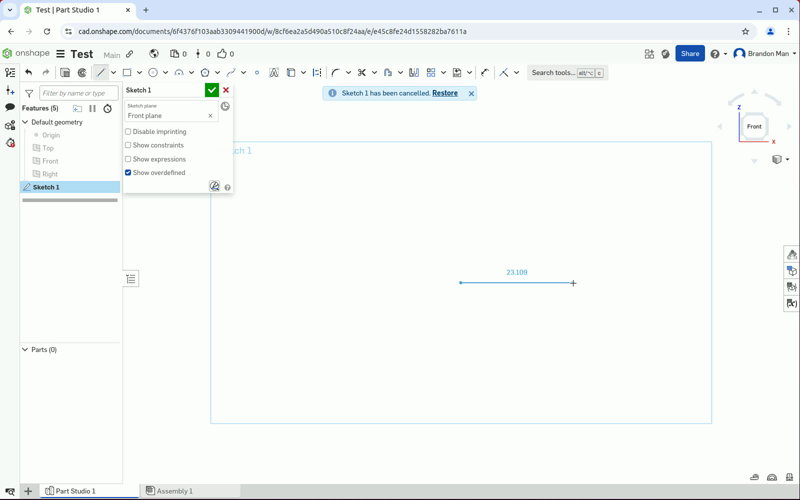
key_down(shift)
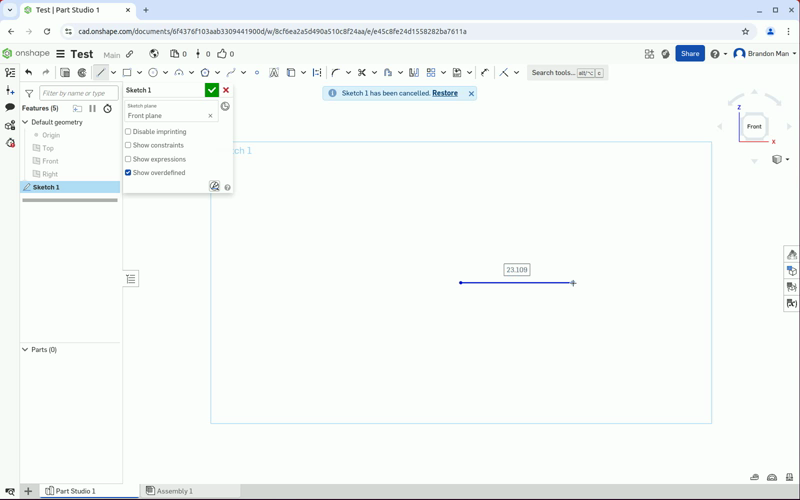
mouse_move(573, 211)
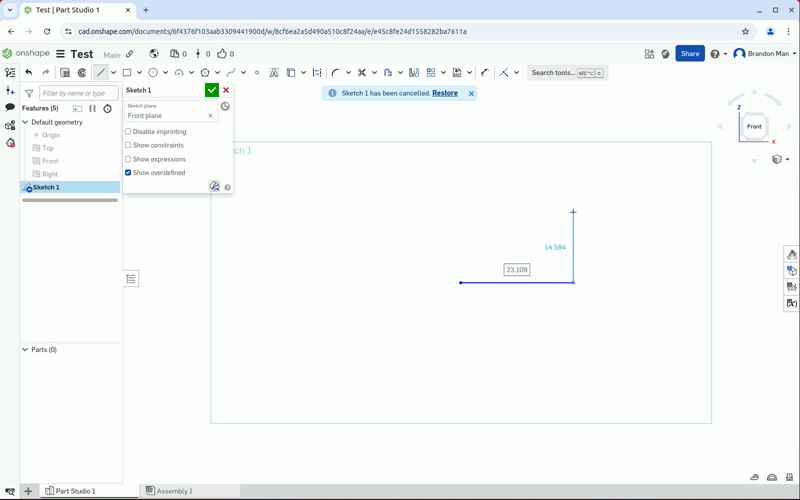
click(573, 211)
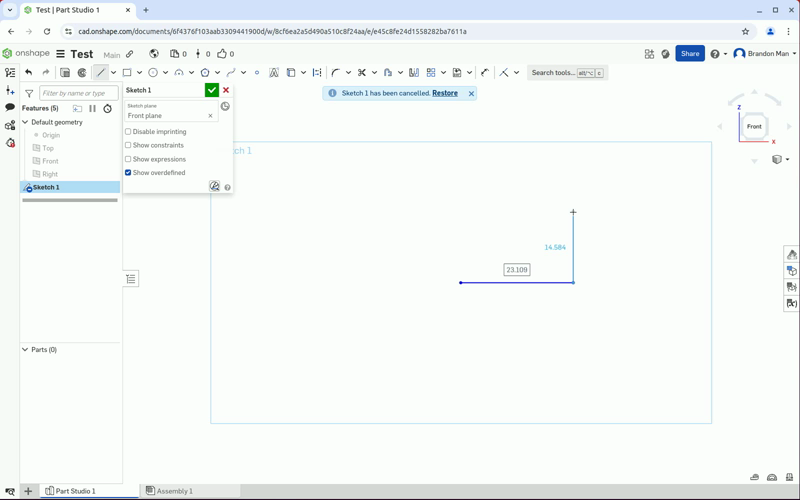
key_up(shift)
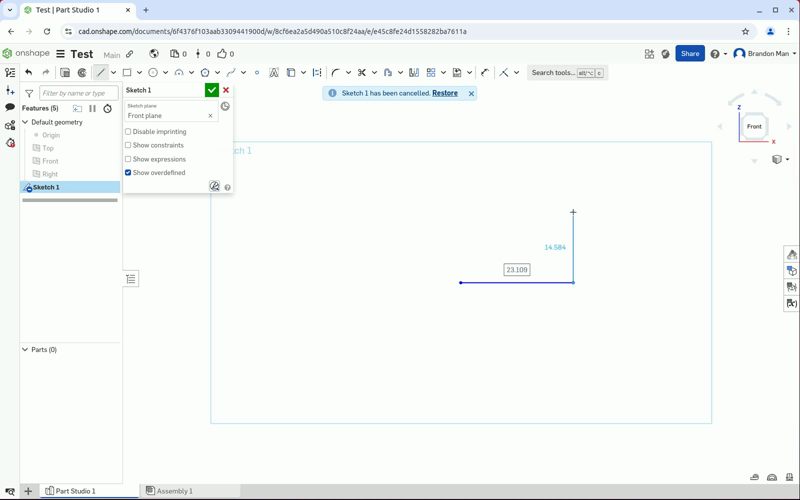
key_down(shift)
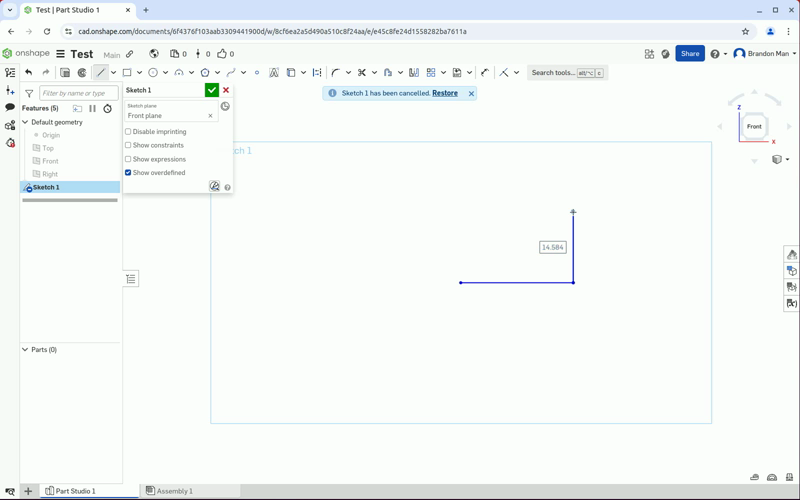
mouse_move(589, 211)
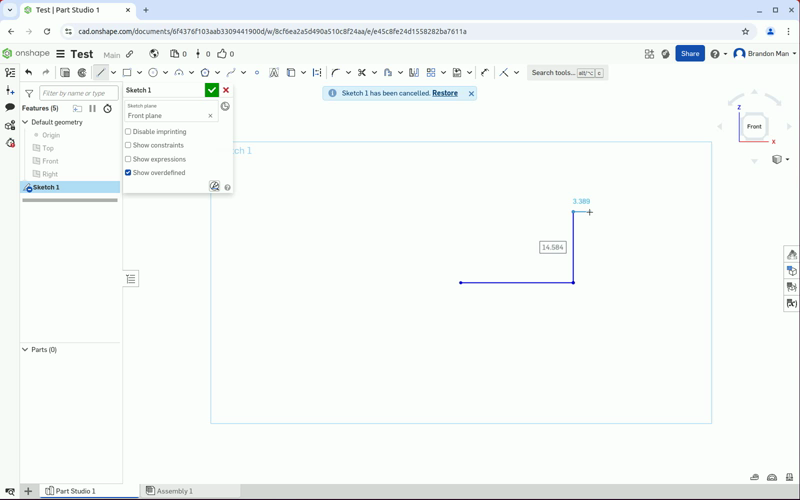
mouse_move(546, 211)
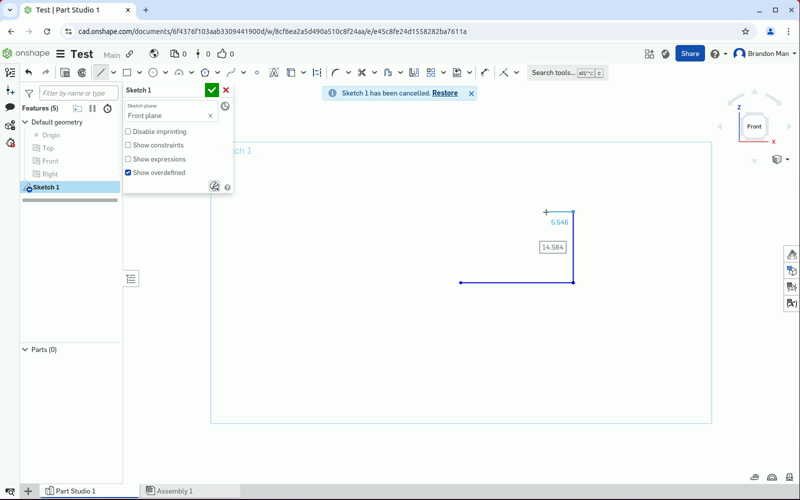
click(546, 211)
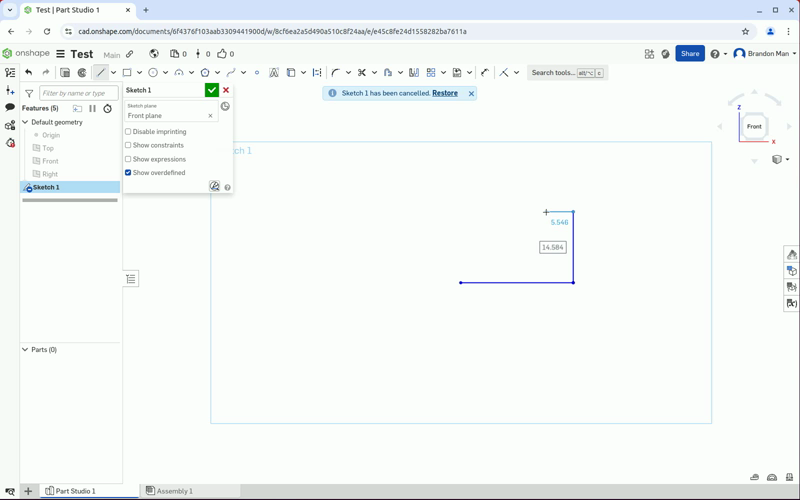
key_up(shift)
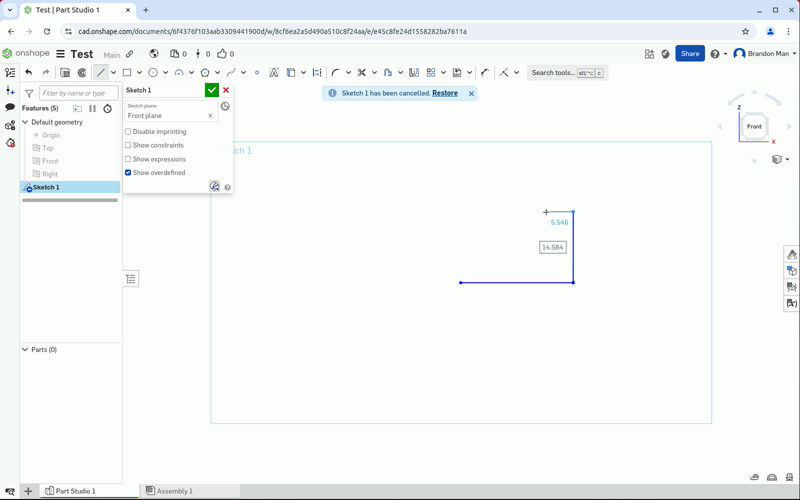
key_down(shift)
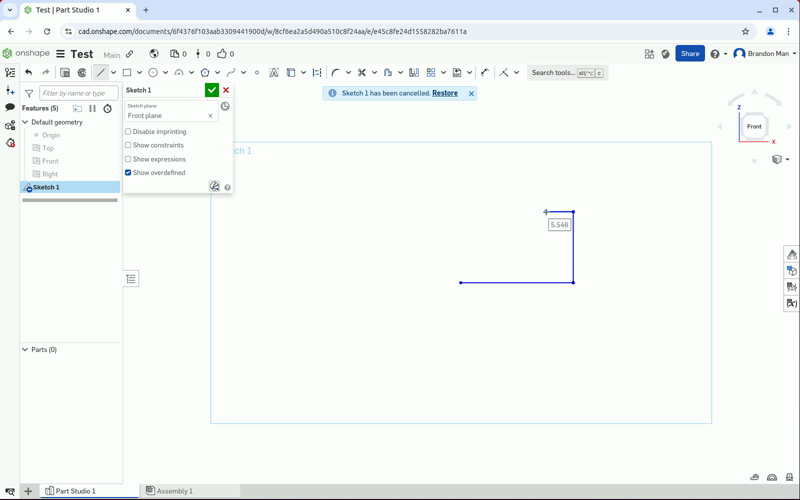
mouse_move(576, 211)
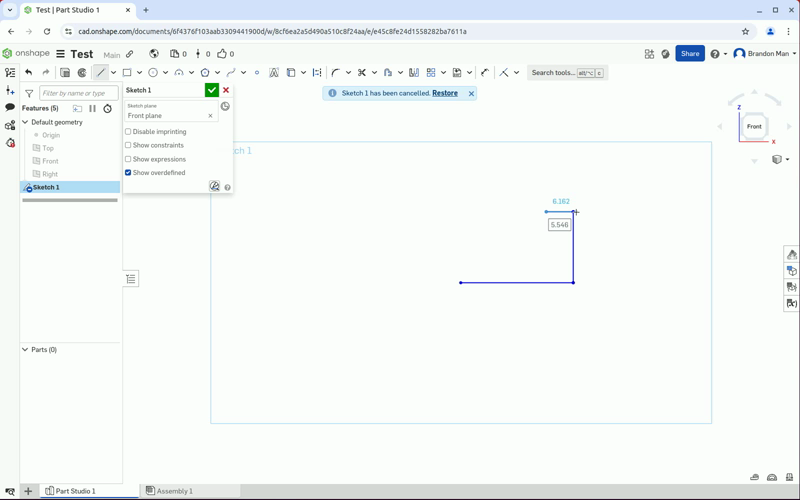
mouse_move(546, 256)
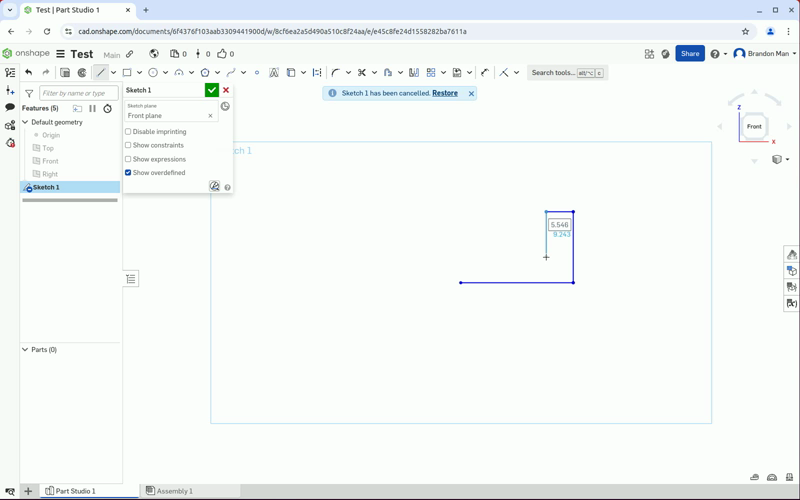
click(546, 256)
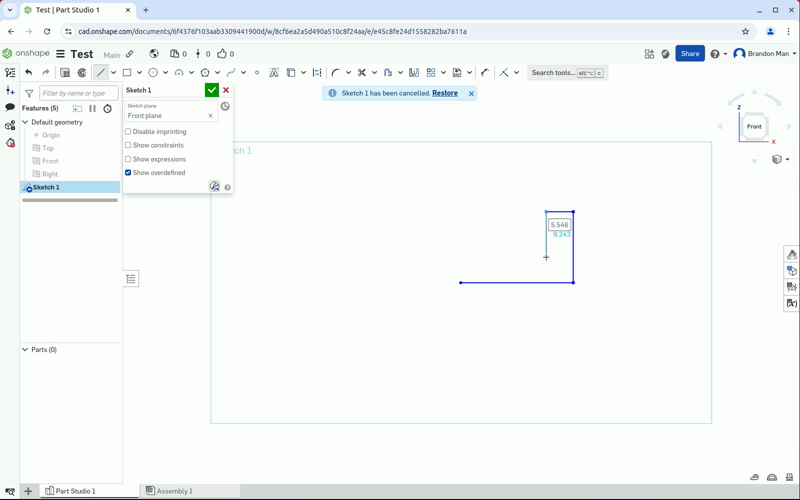
key_up(shift)
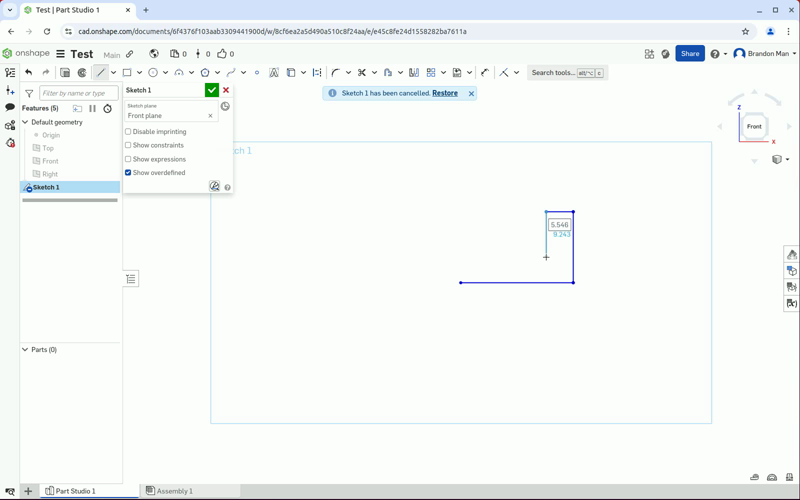
key_down(shift)
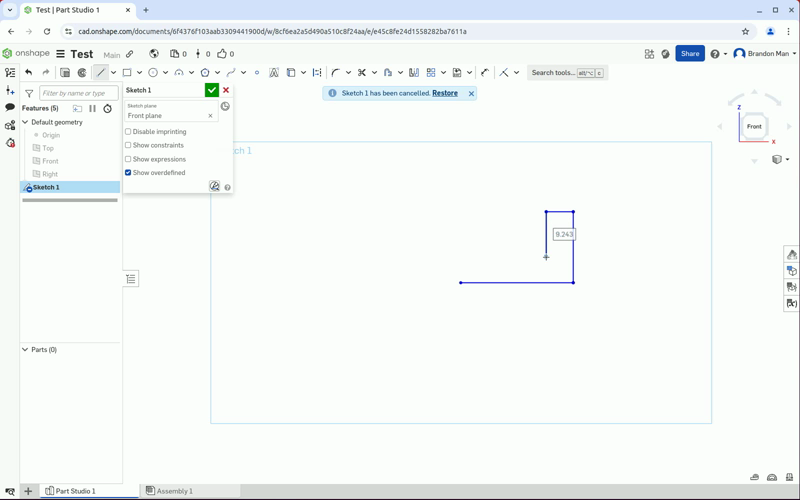
mouse_move(576, 256)
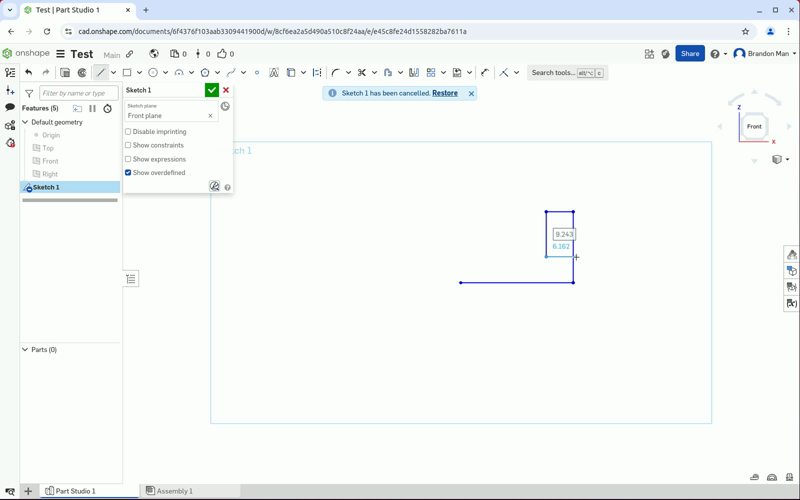
mouse_move(488, 256)
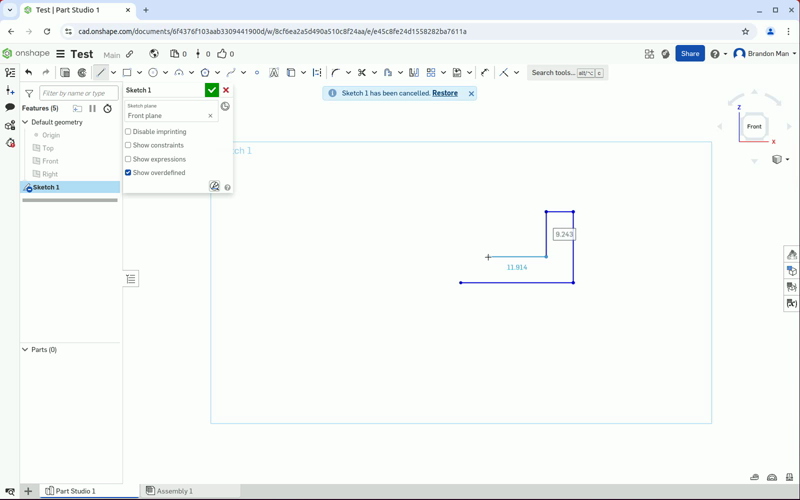
click(488, 256)
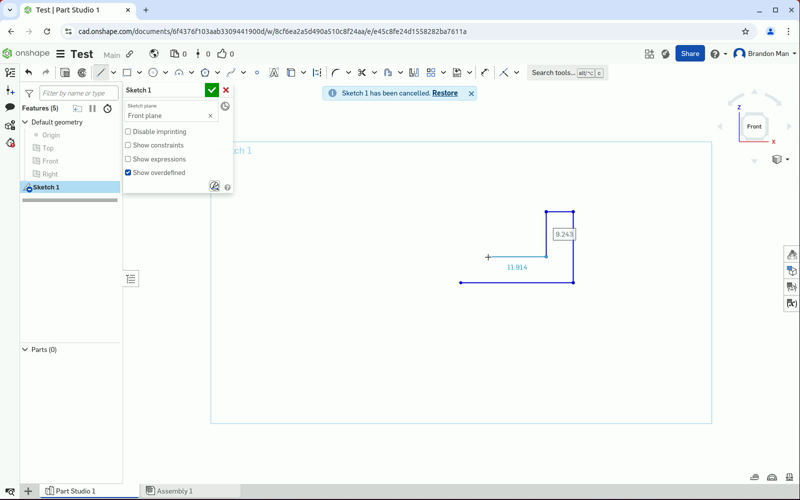
key_up(shift)
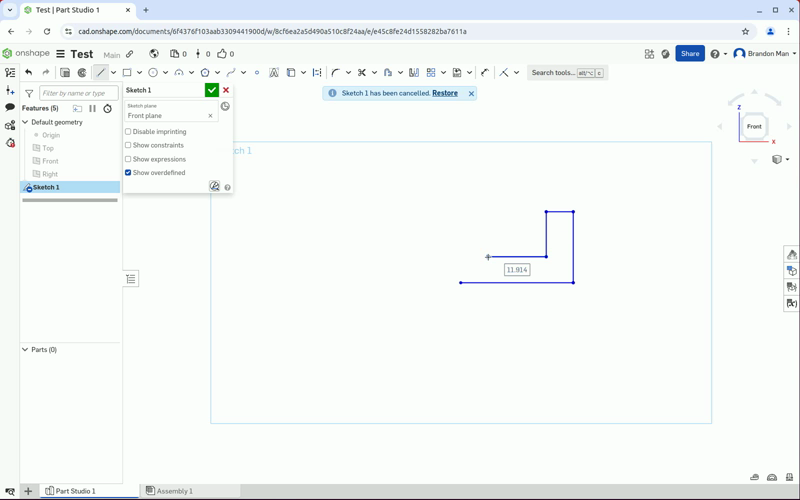
key_down(shift)
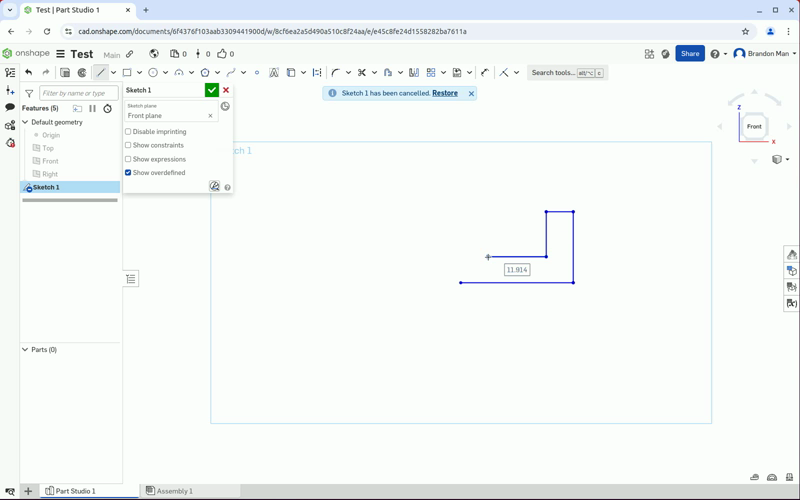
mouse_move(518, 256)
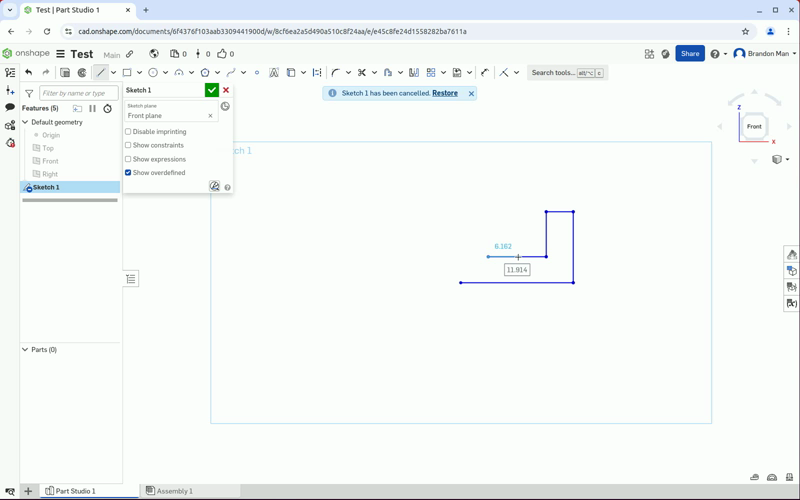
mouse_move(488, 211)
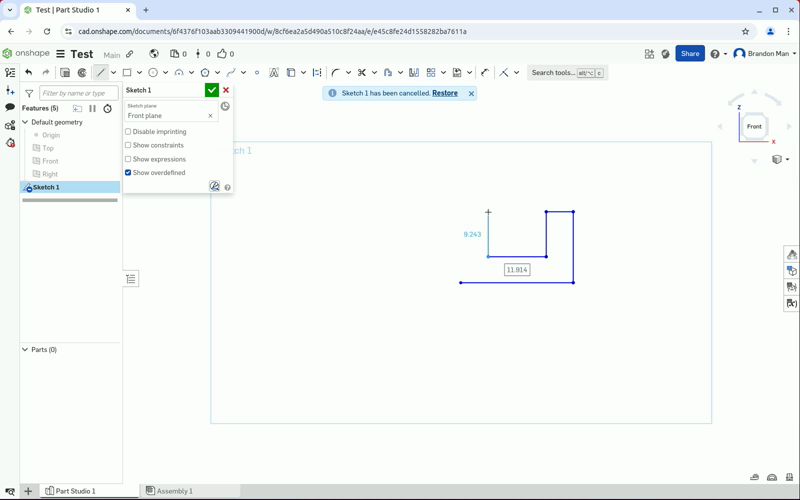
click(488, 211)
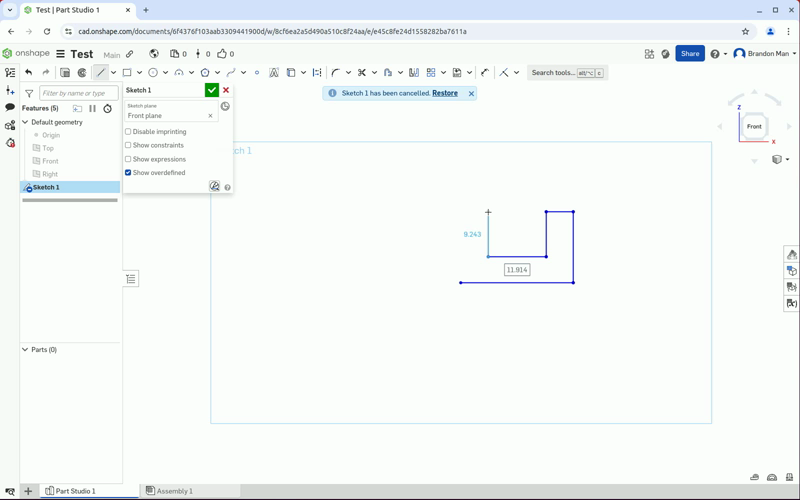
key_up(shift)
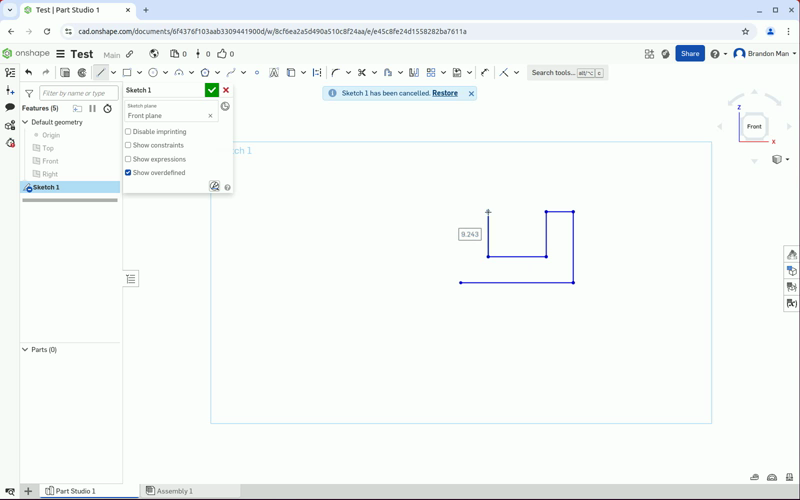
key_down(shift)
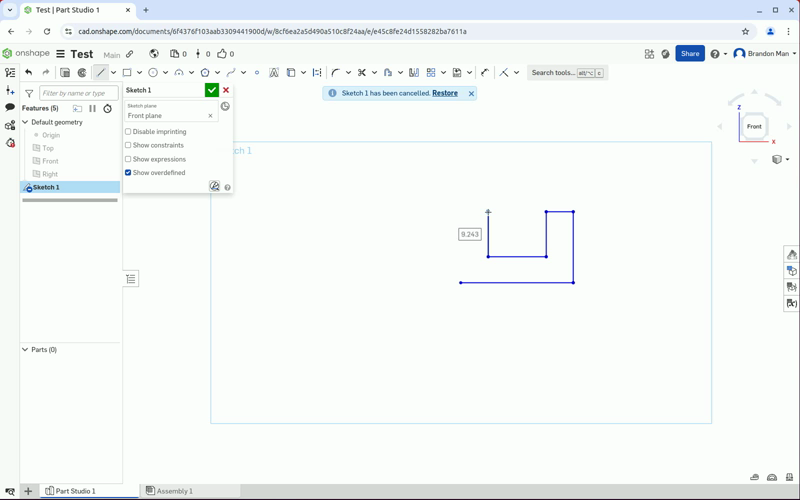
mouse_move(518, 211)
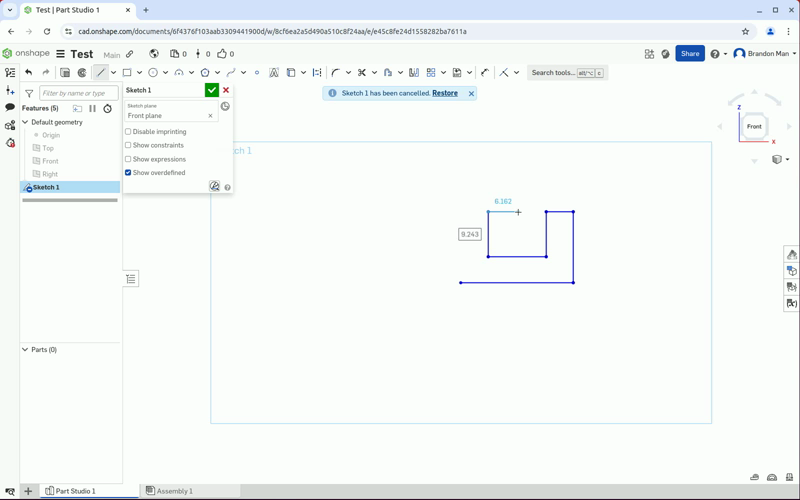
mouse_move(460, 211)
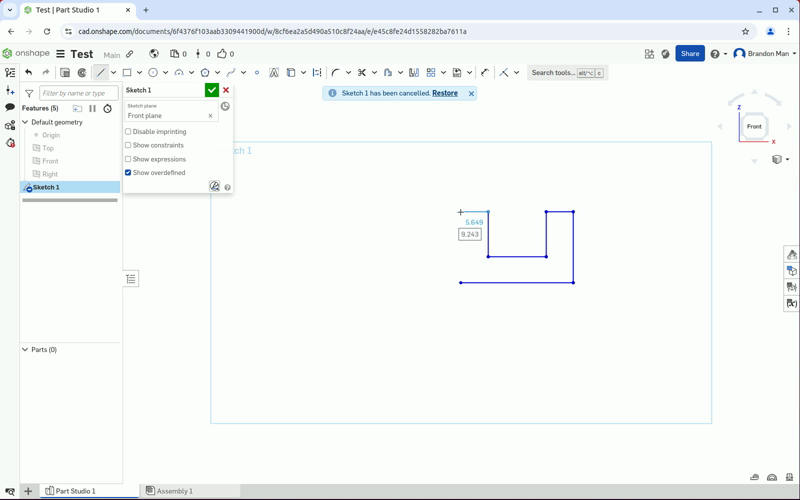
click(460, 211)
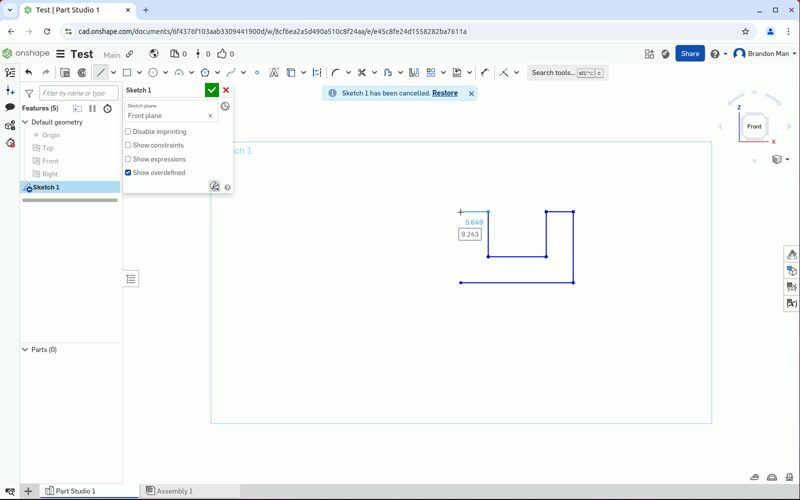
key_up(shift)
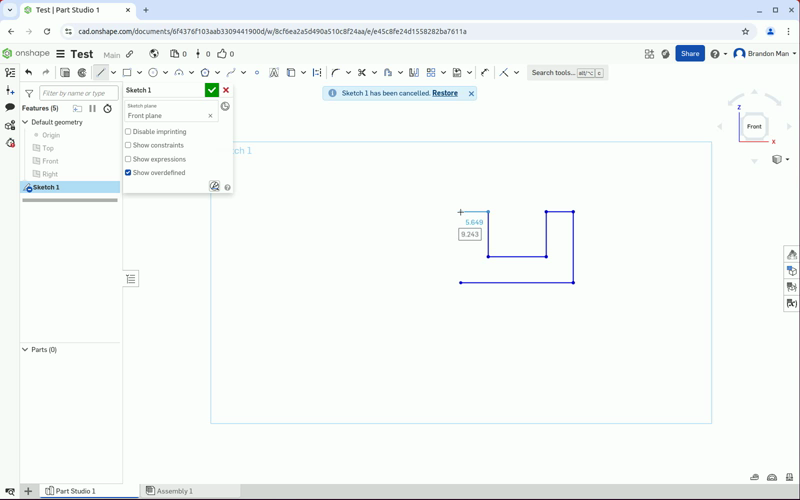
key_down(shift)
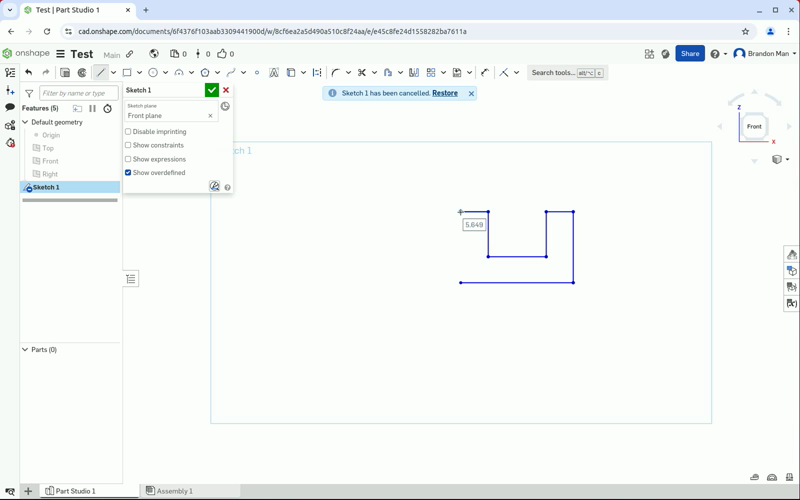
mouse_move(460, 282)
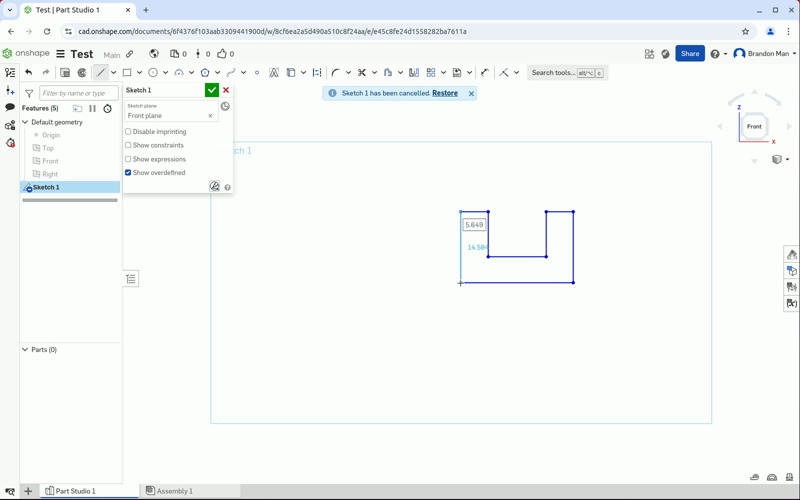
key_up(shift)
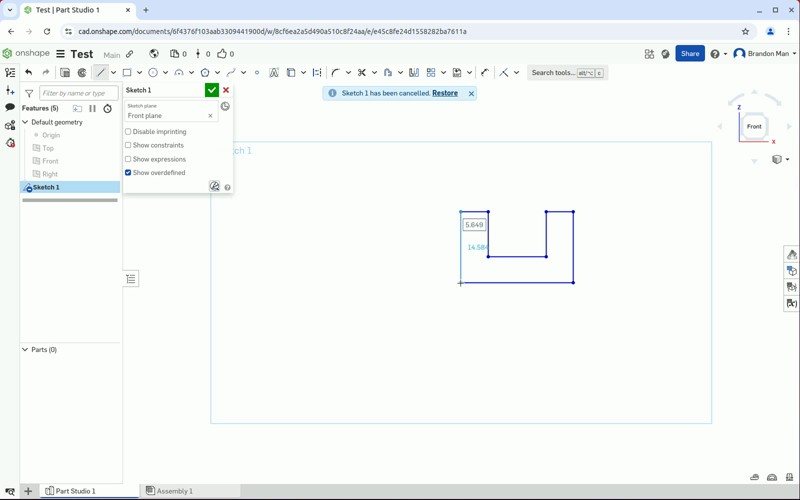
click(460, 282)
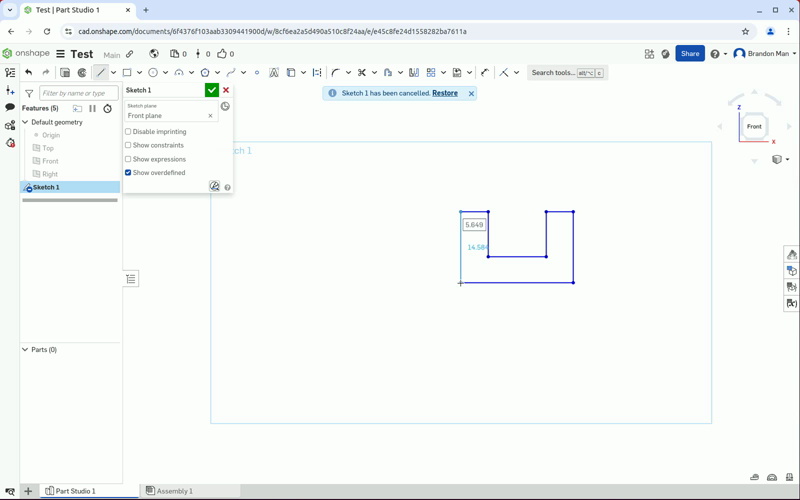
key(esc)
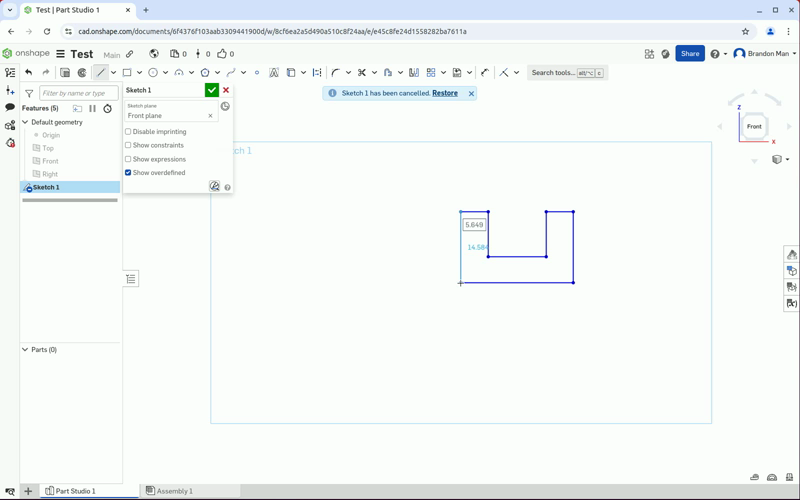
mouse_move(558, 225)
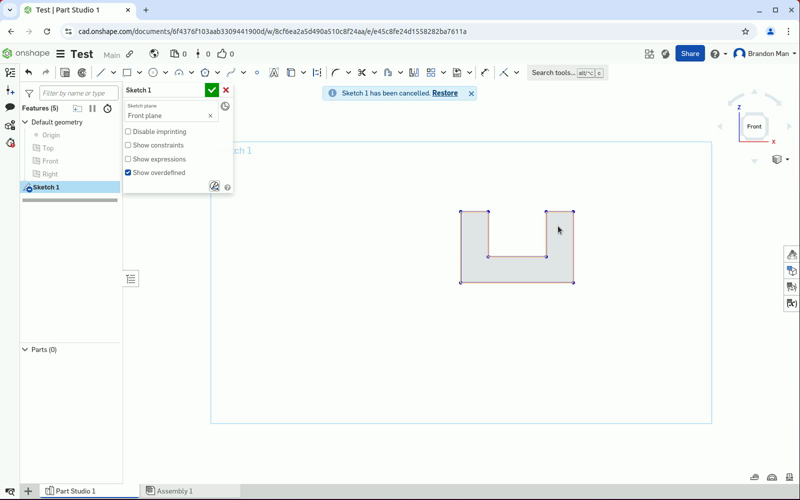
click(558, 225)
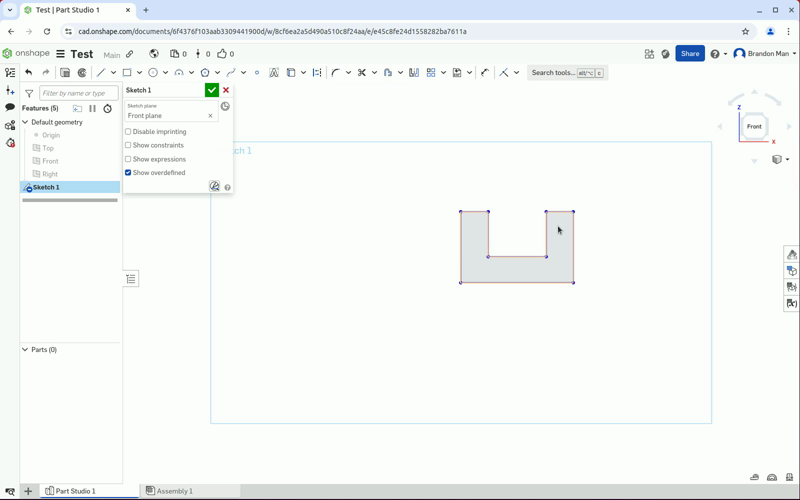
mouse_move(73, 352)
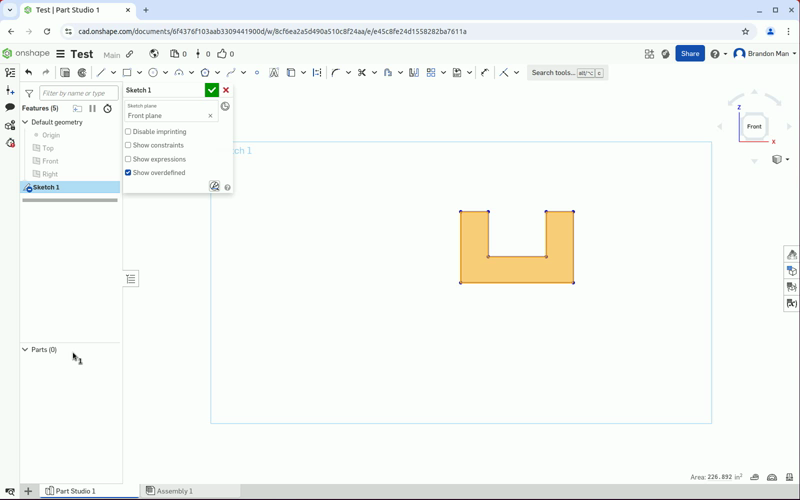
key(shift+y)
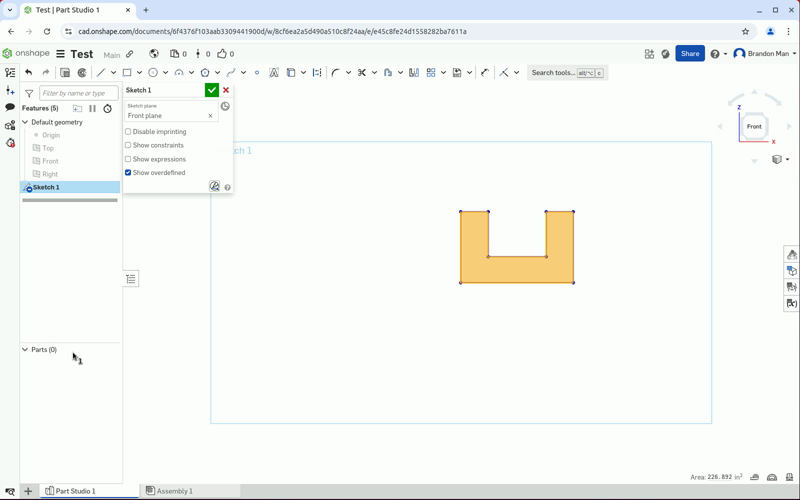
key(shift+e)
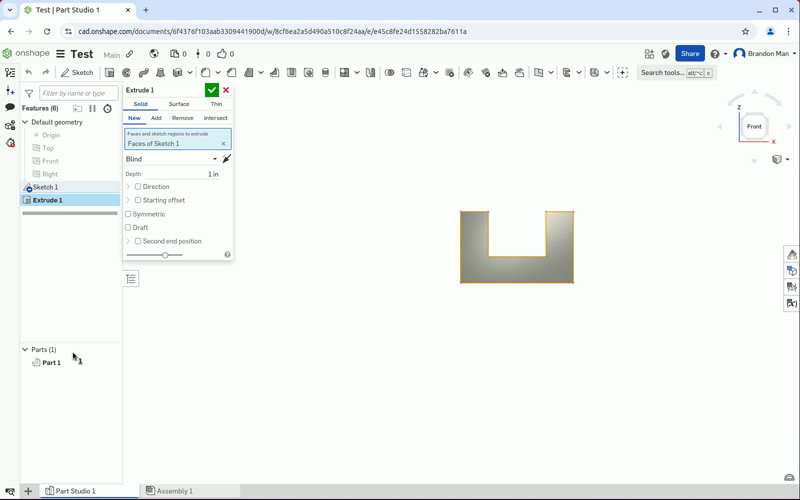
mouse_move(143, 106)
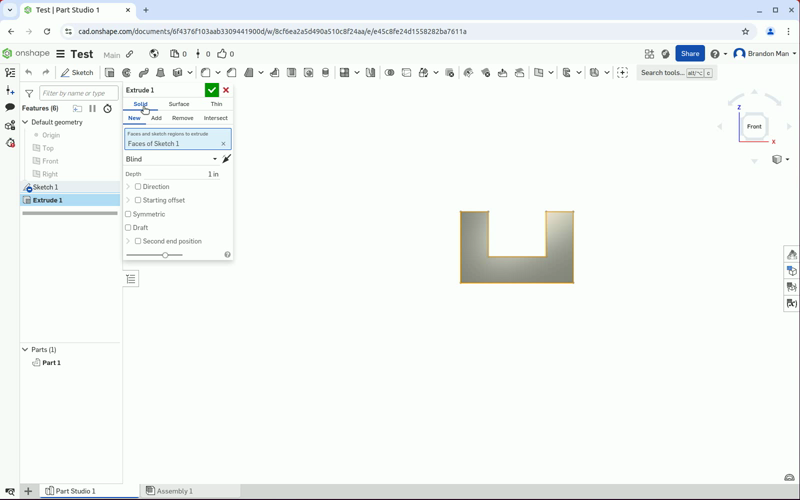
click(143, 106)
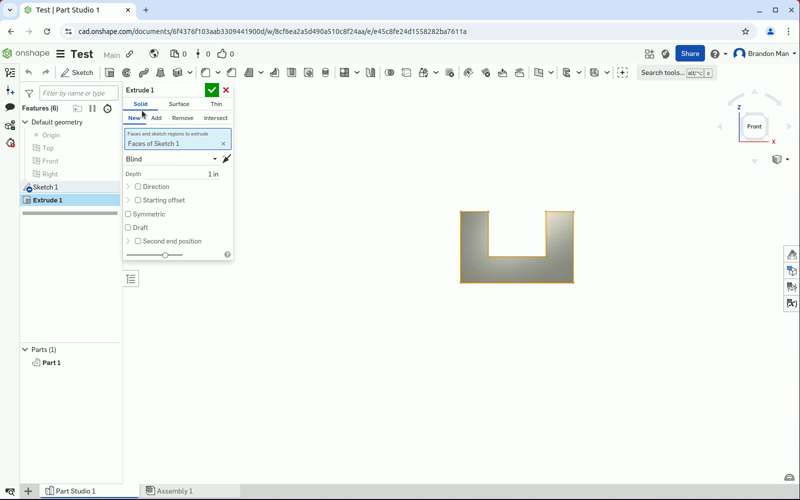
mouse_move(137, 120)
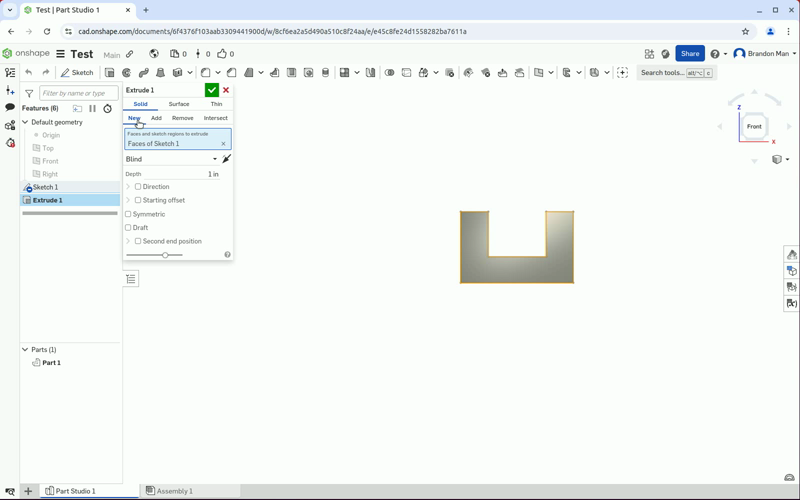
click(137, 120)
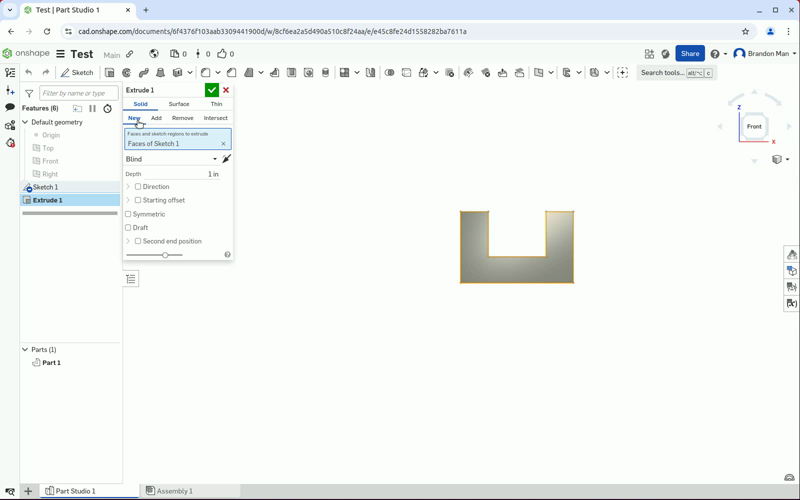
key(tab, 4)
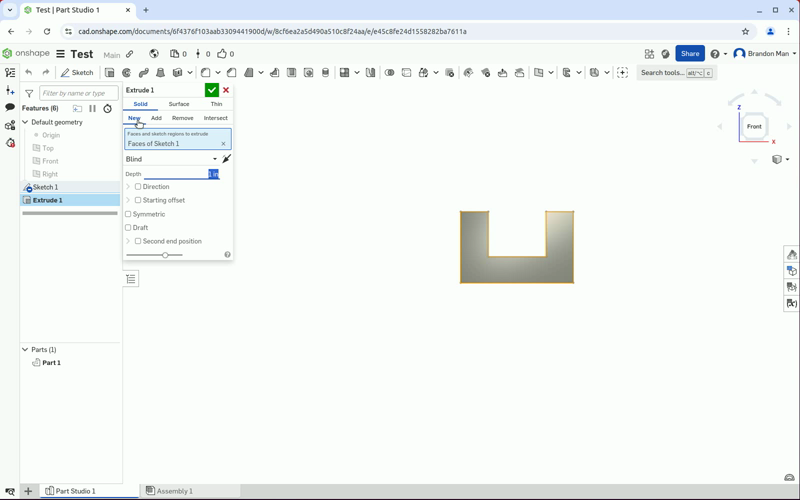
text(9.388)
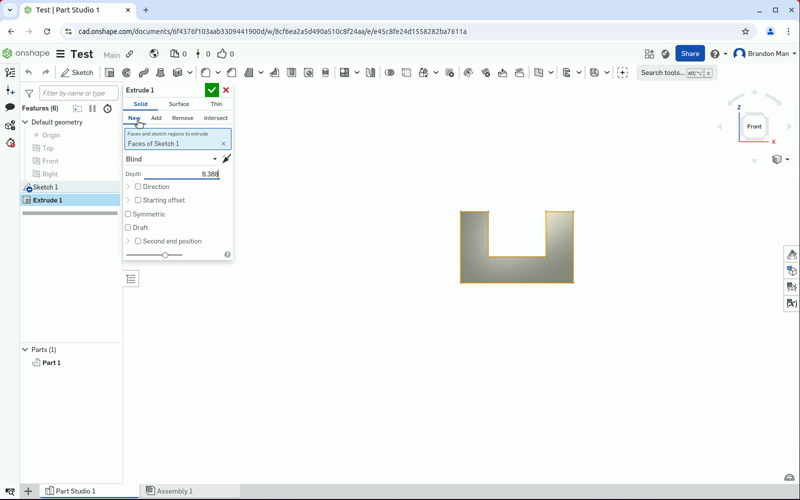
key(enter)
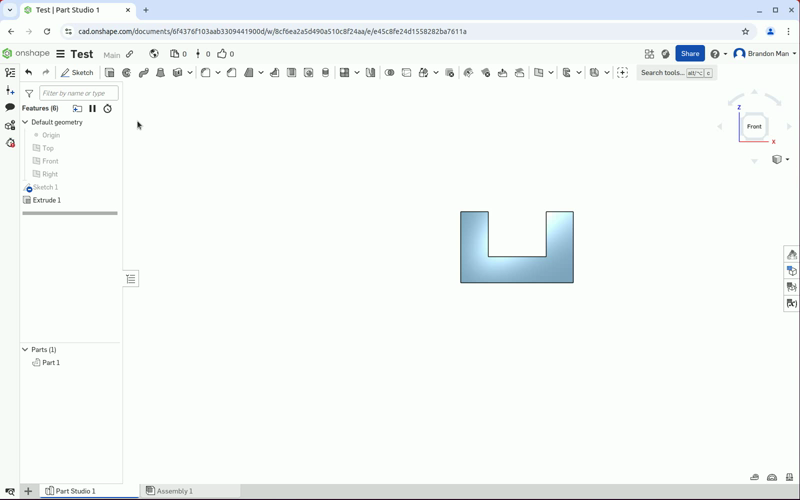
key(shift+h)
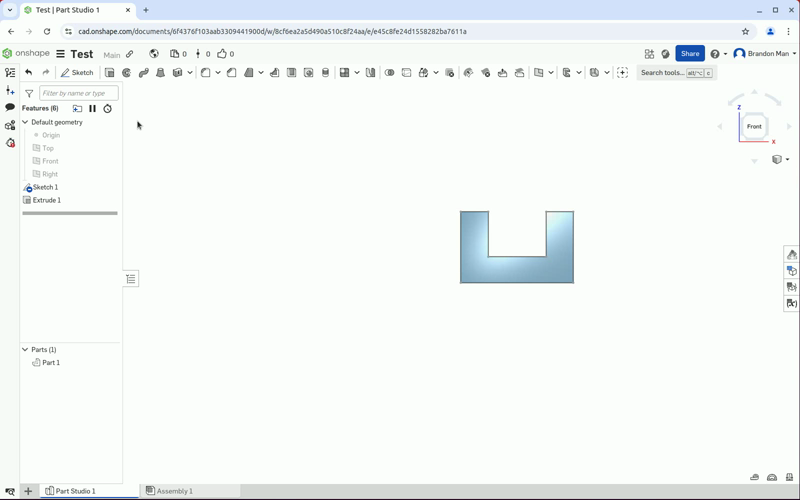
key(shift+h)
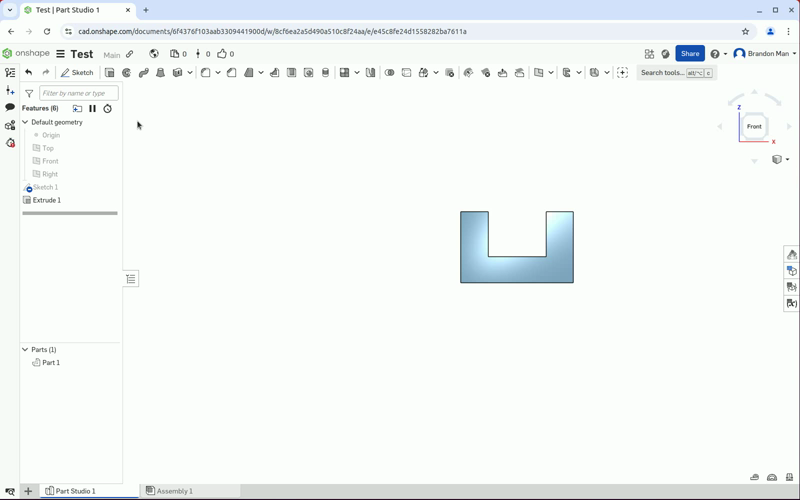
mouse_move(73, 189)
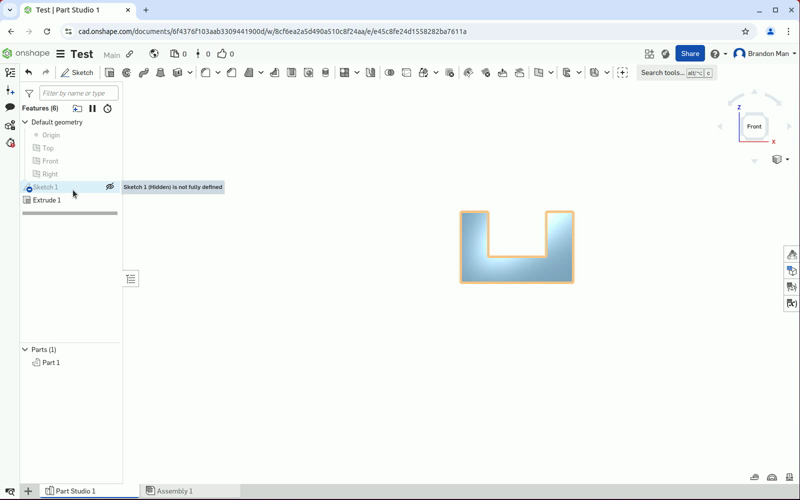
click(73, 189)
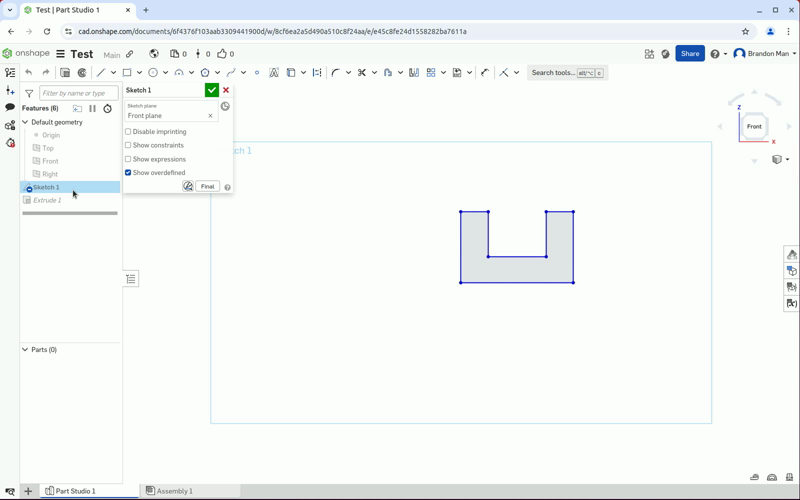
mouse_move(229, 92)
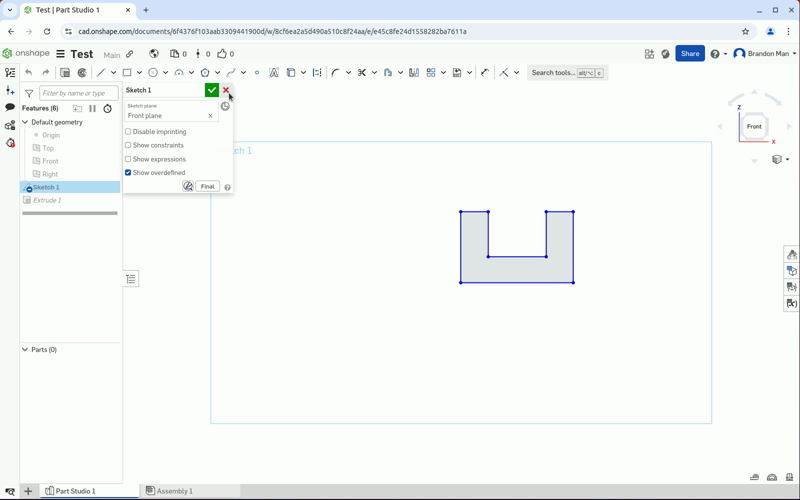
click(229, 92)
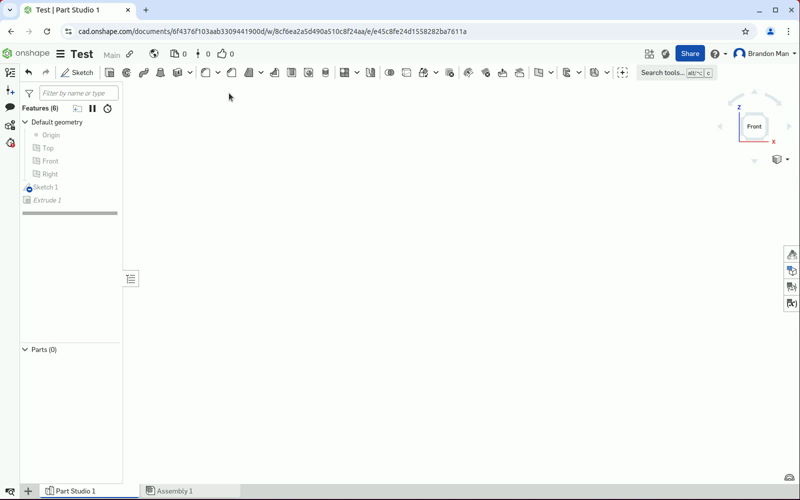
mouse_move(73, 352)
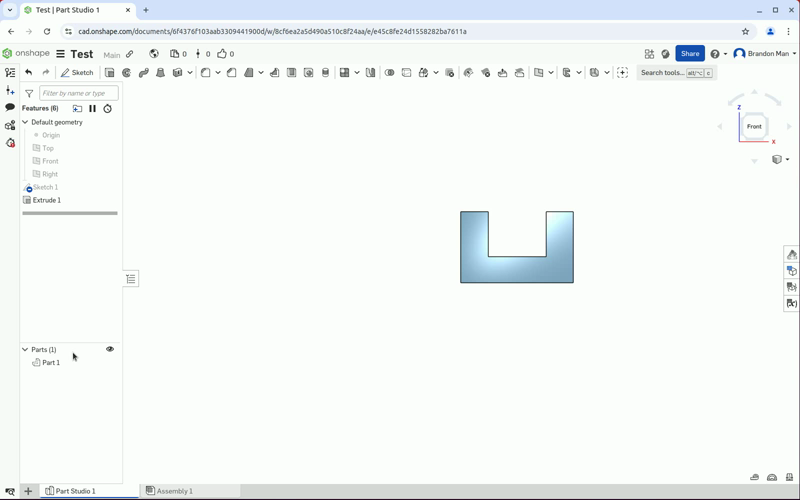
key(y)
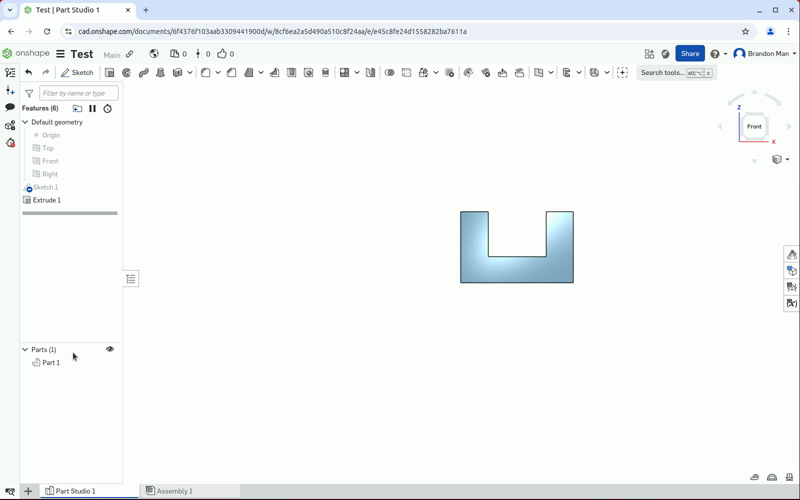
key(shift+p)
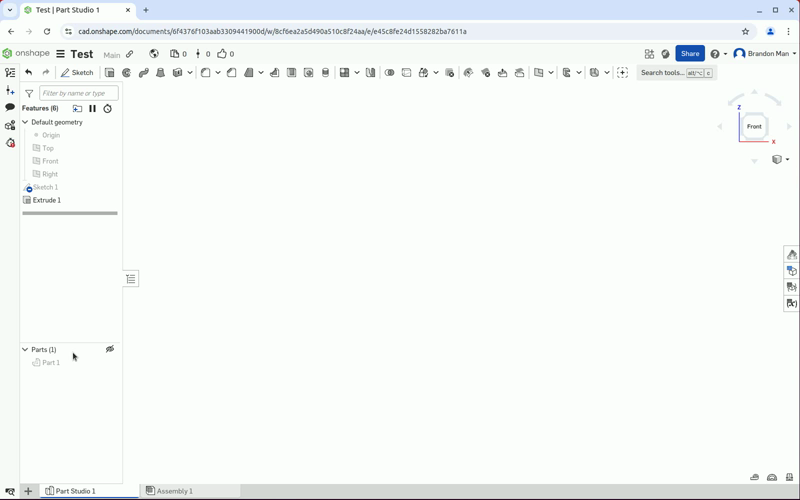
key(space)
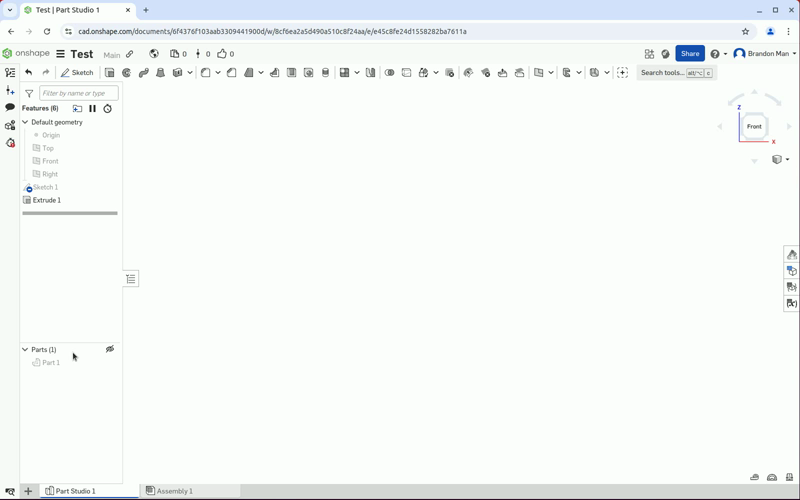
key_down(shift)
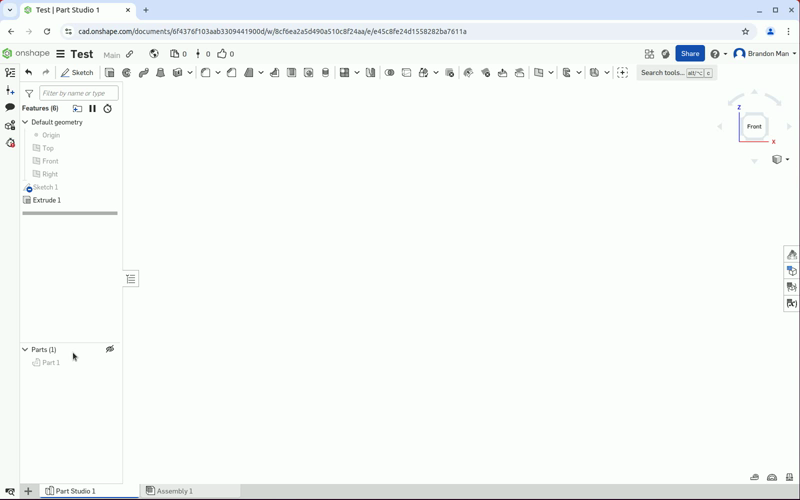
key(down)
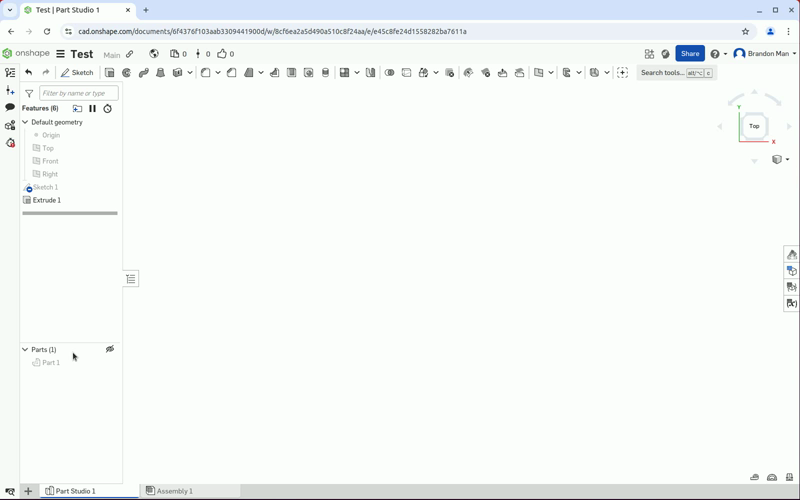
key_up(shift)
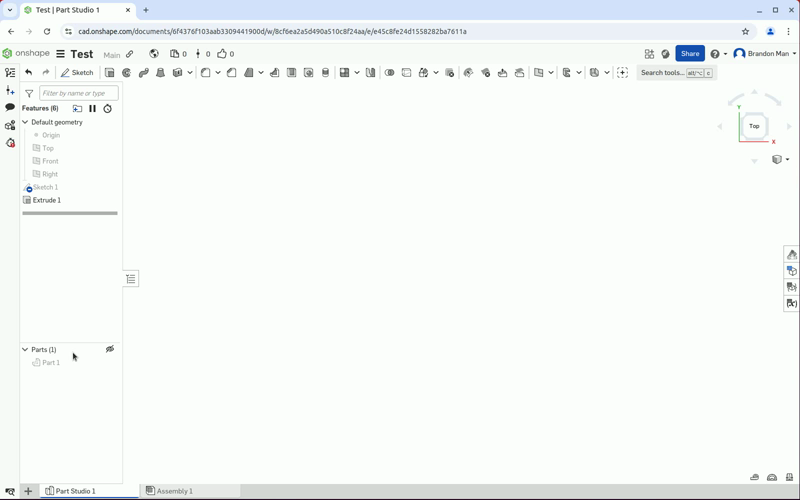
mouse_move(73, 352)
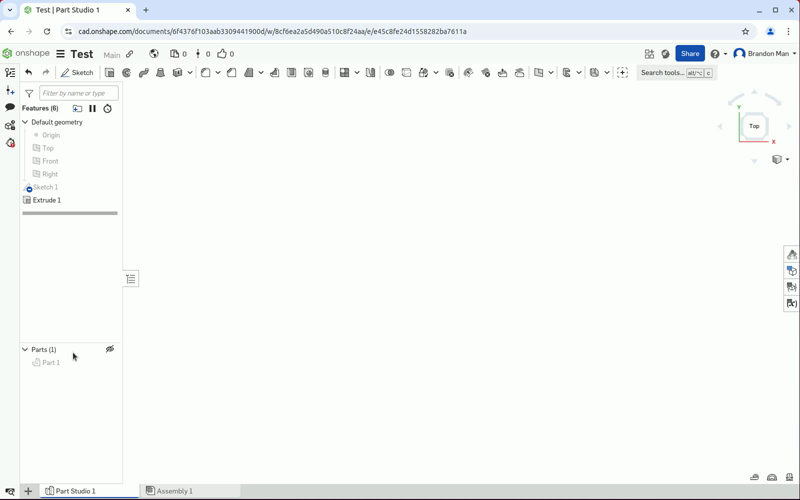
key(shift+y)
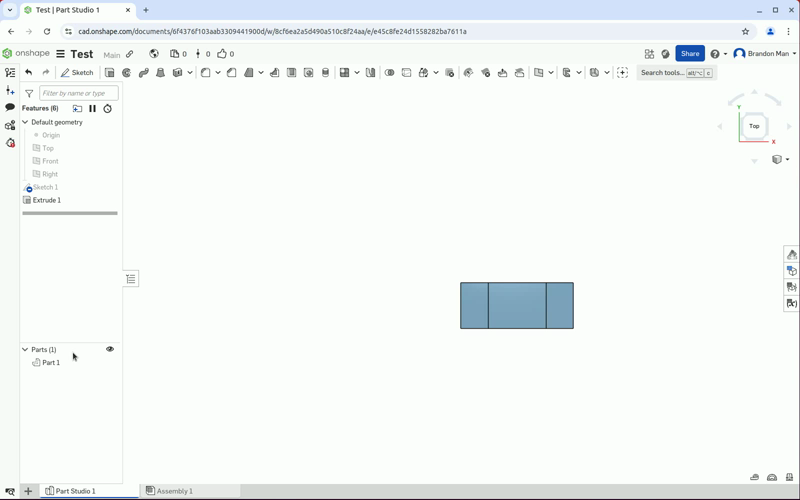
mouse_move(541, 75)
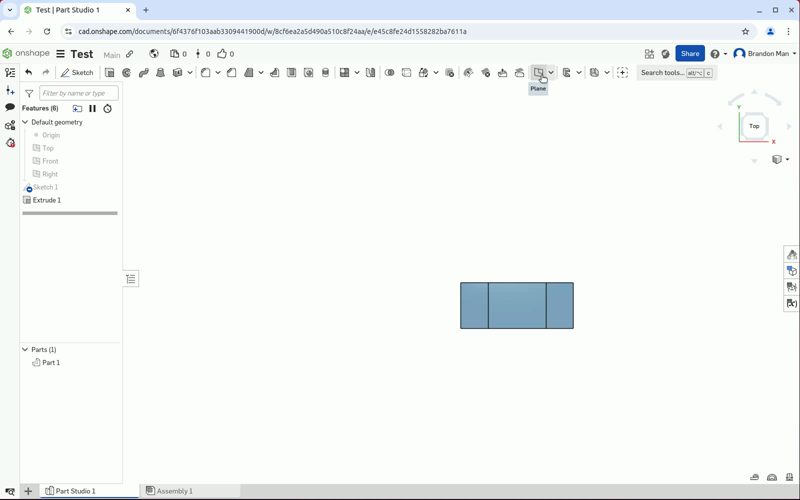
click(541, 75)
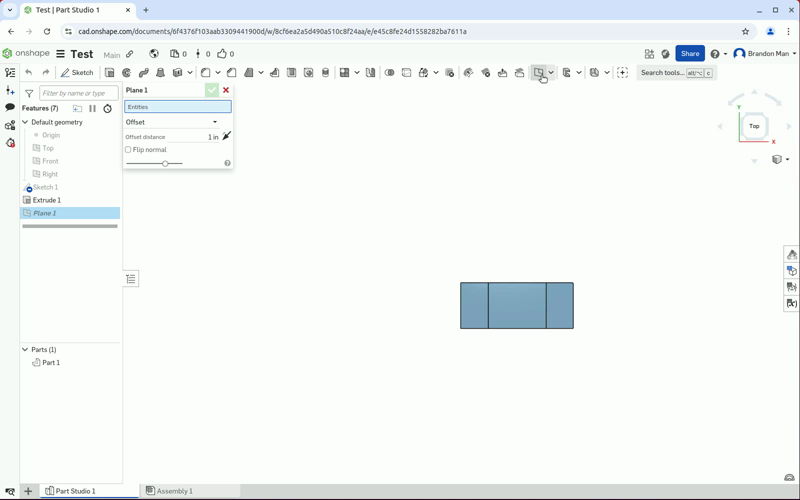
mouse_move(73, 150)
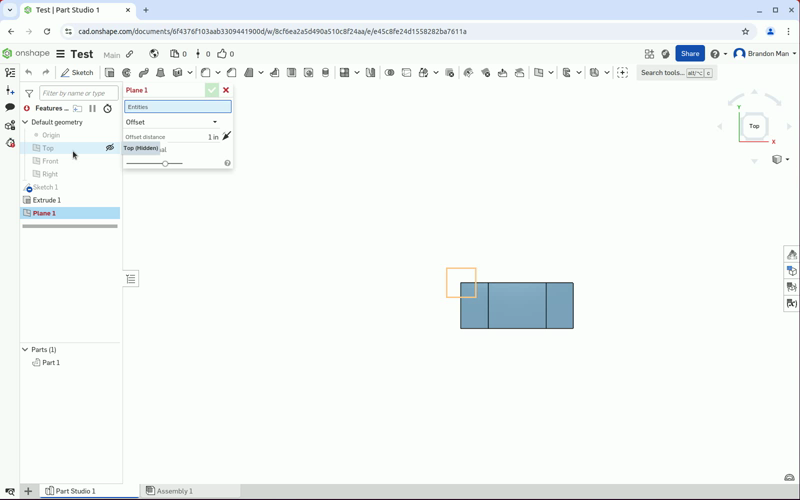
click(73, 150)
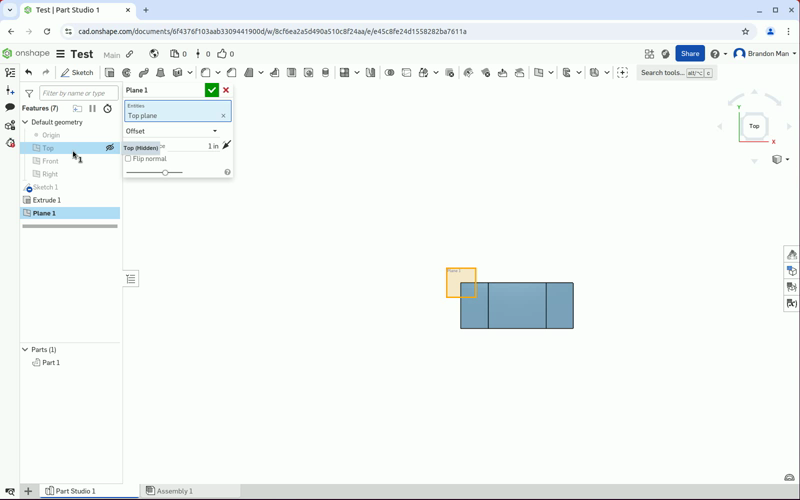
key(tab, 2)
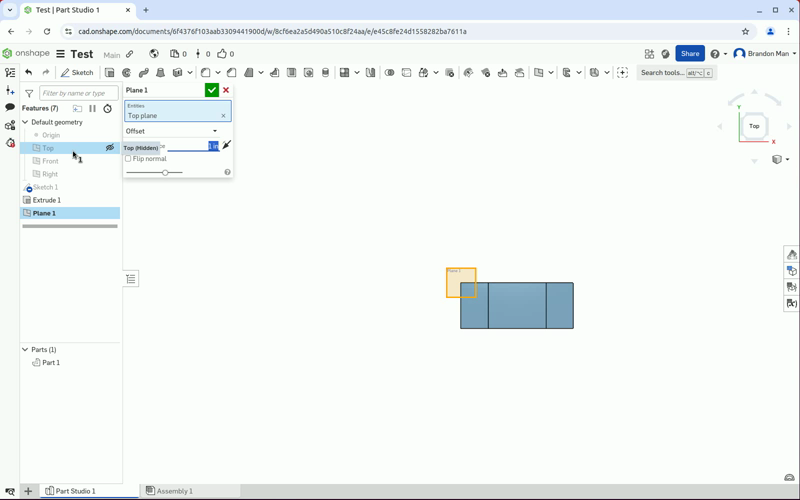
text(14.697)
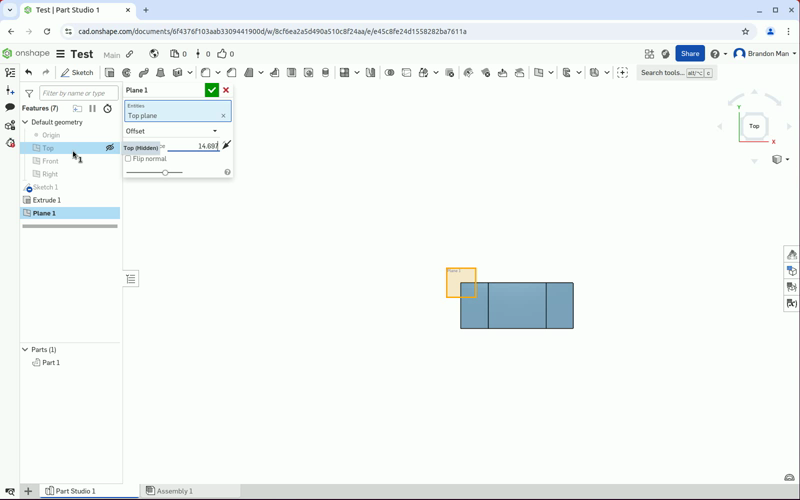
key(enter, 2)
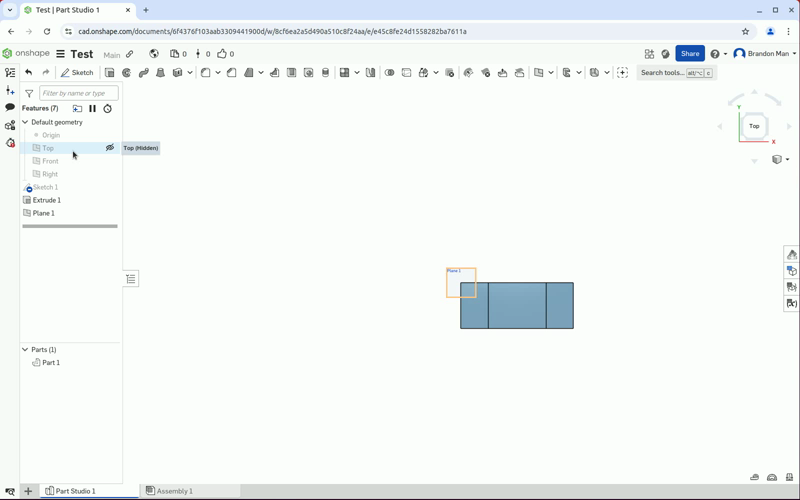
key(shift+s)
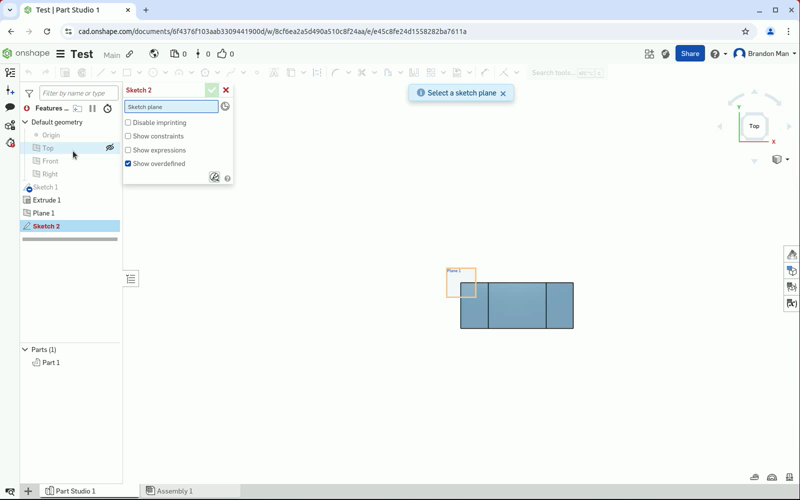
mouse_move(73, 215)
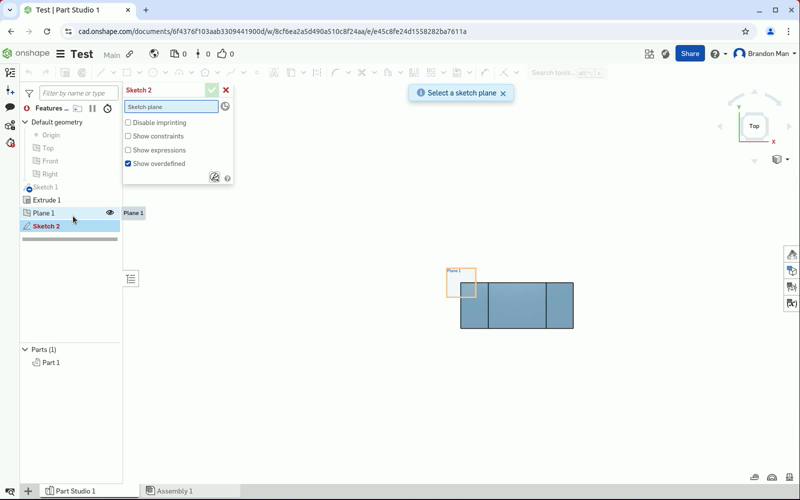
click(73, 215)
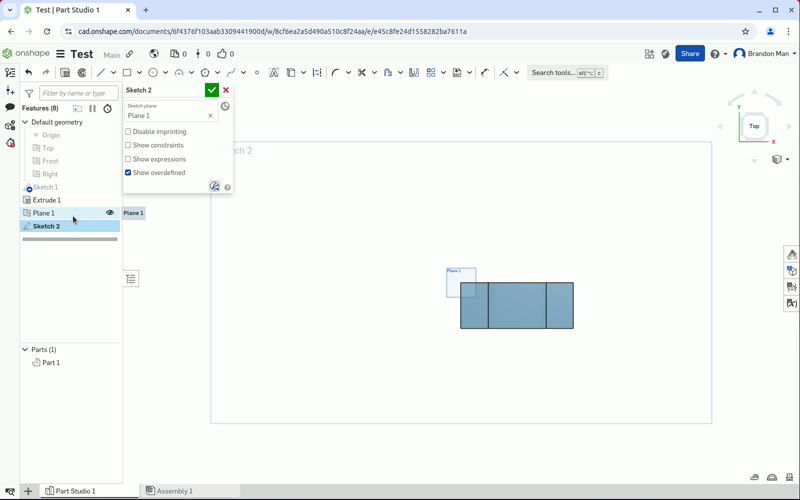
mouse_move(73, 352)
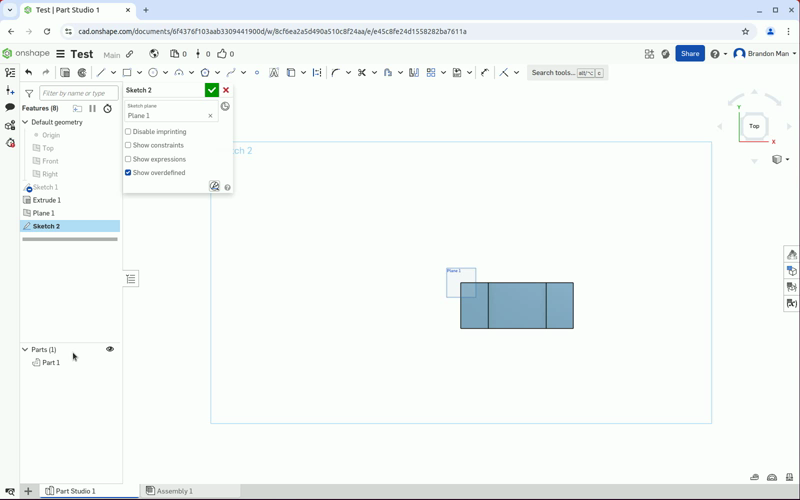
key(y)
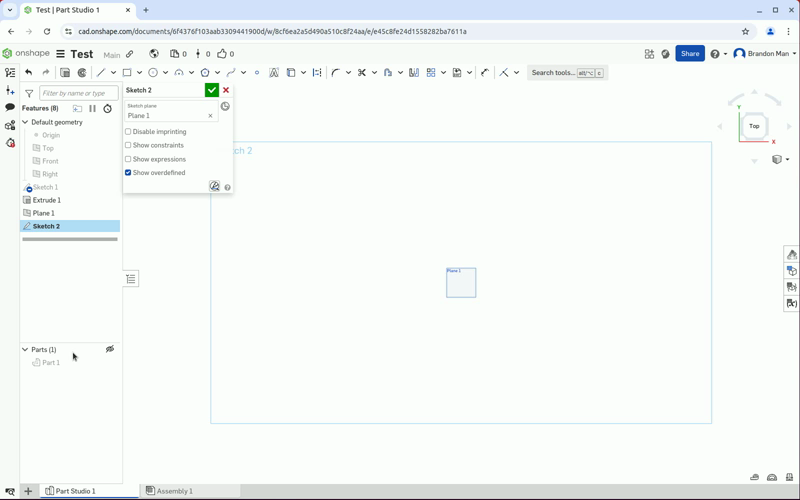
key(l)
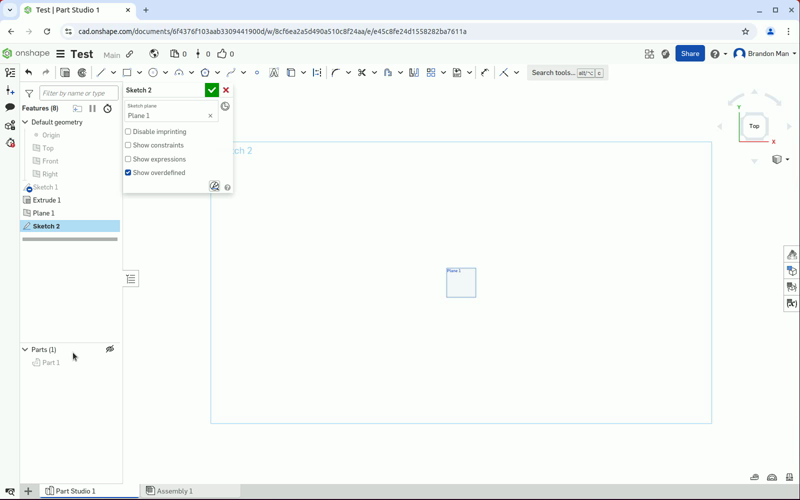
key_down(shift)
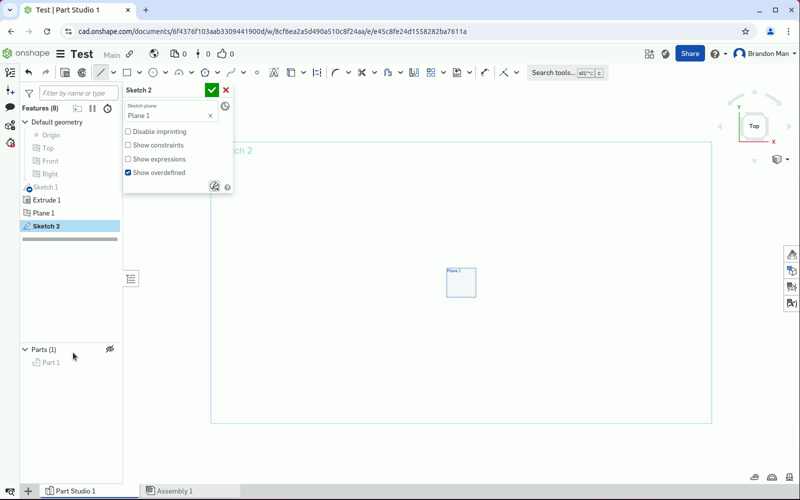
mouse_move(460, 316)
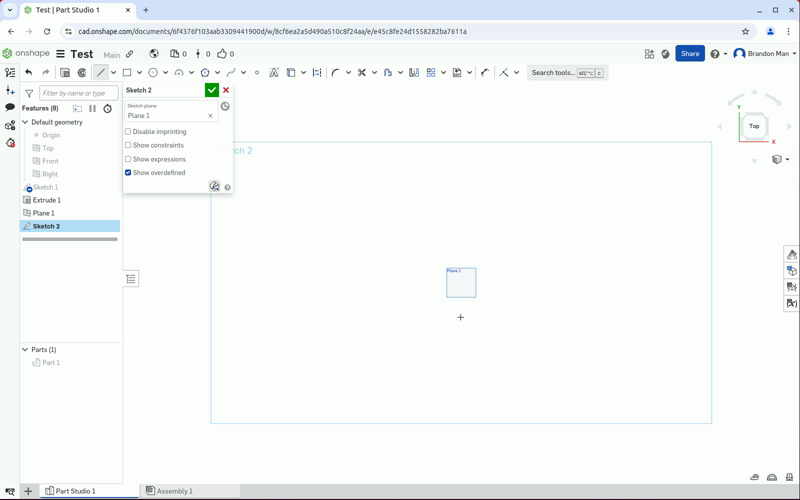
click(460, 316)
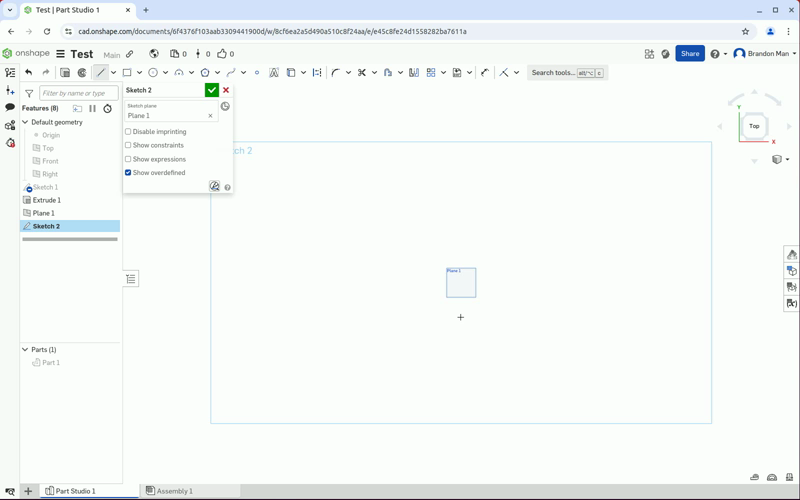
key_up(shift)
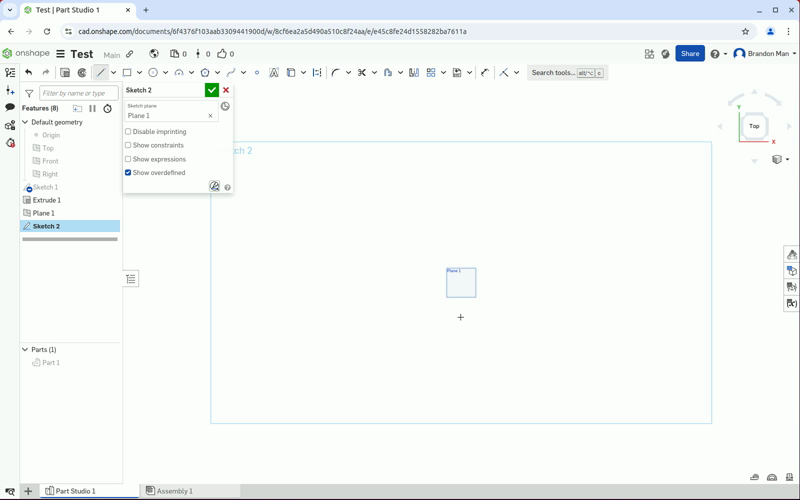
key_down(shift)
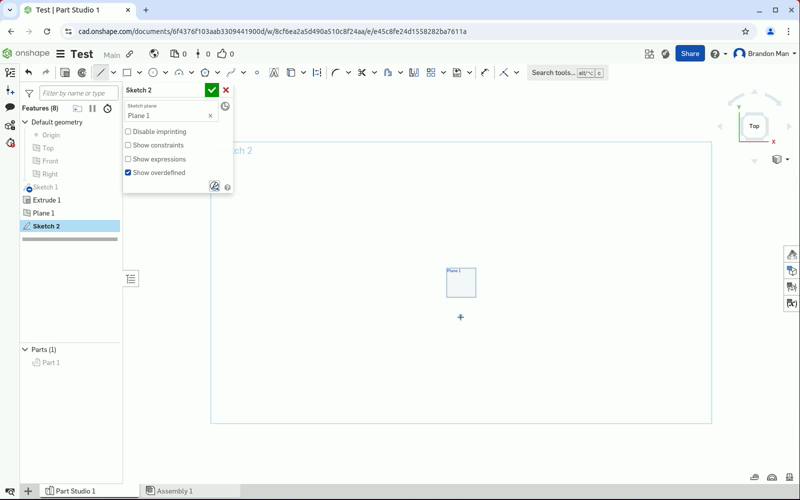
mouse_move(490, 316)
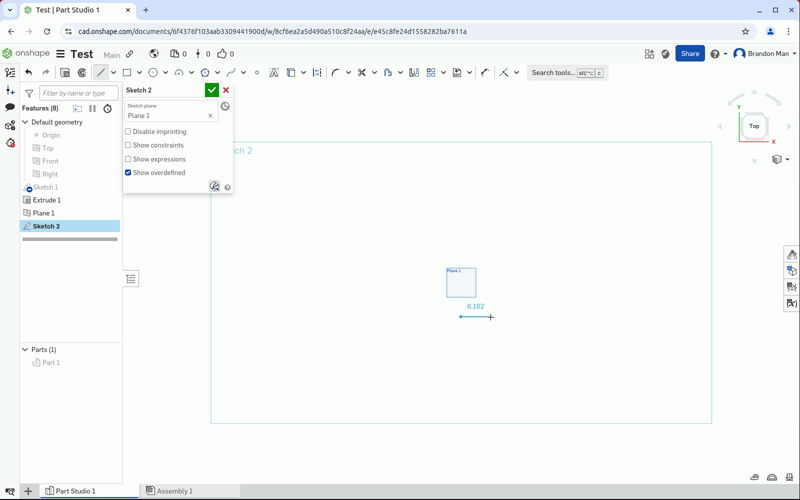
mouse_move(488, 316)
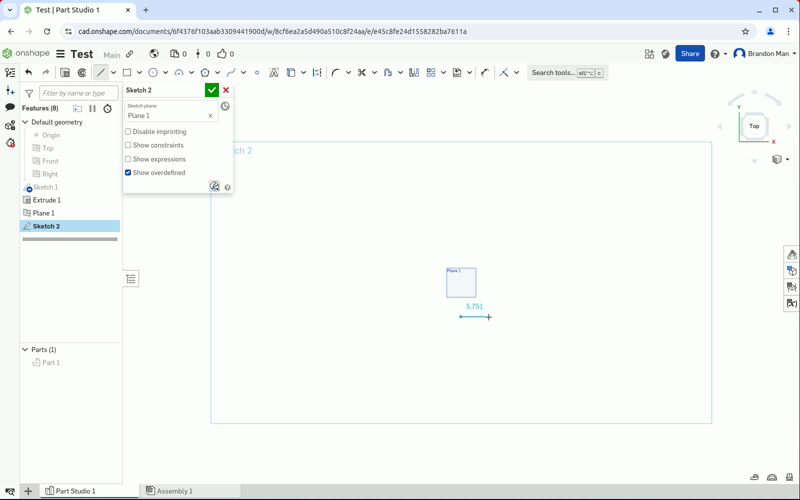
click(488, 316)
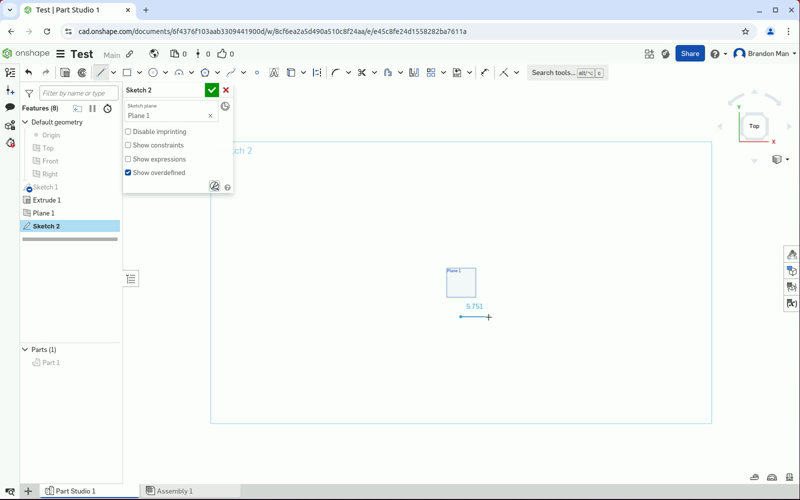
key_up(shift)
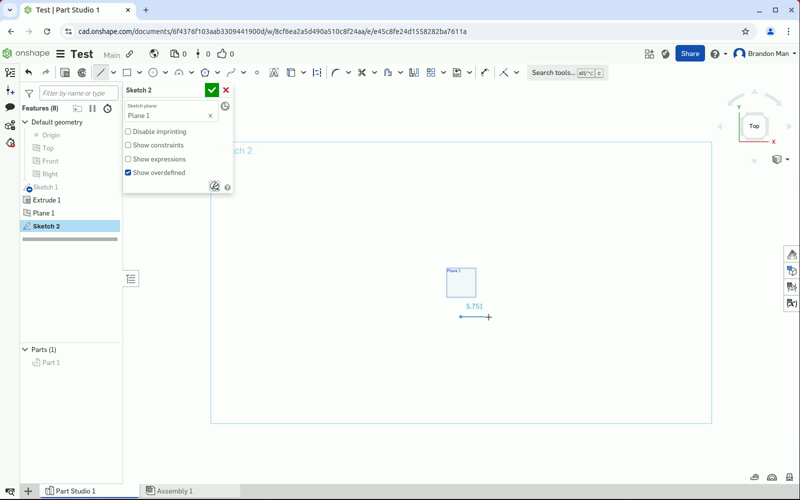
key_down(shift)
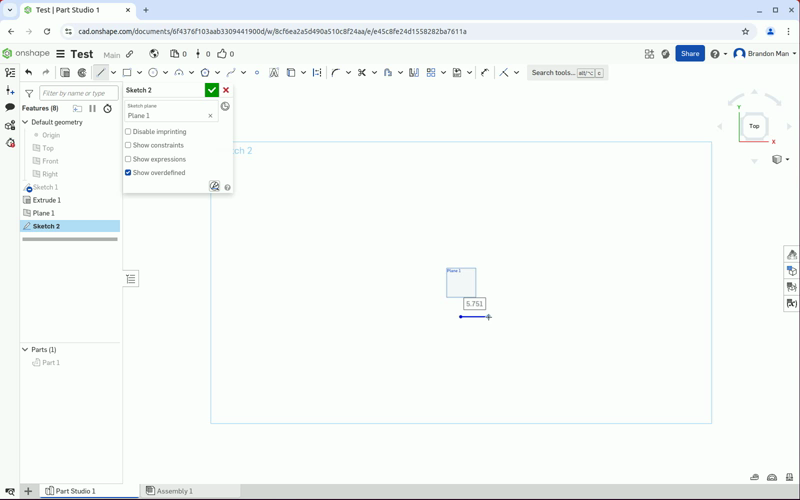
mouse_move(518, 316)
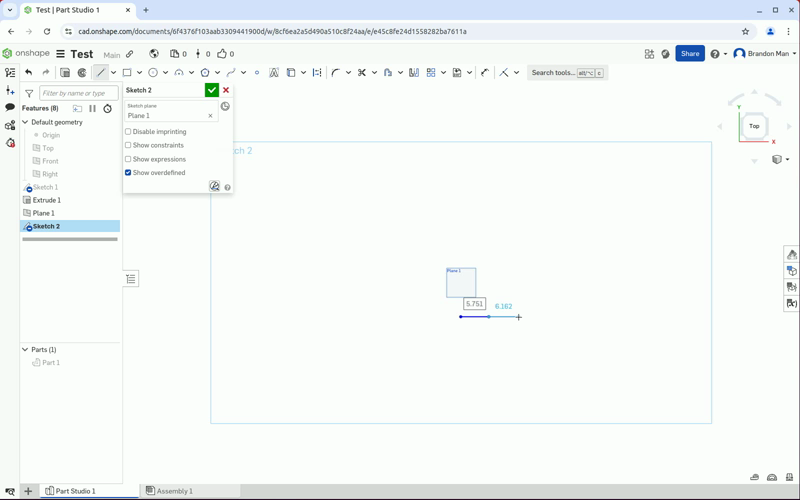
mouse_move(488, 296)
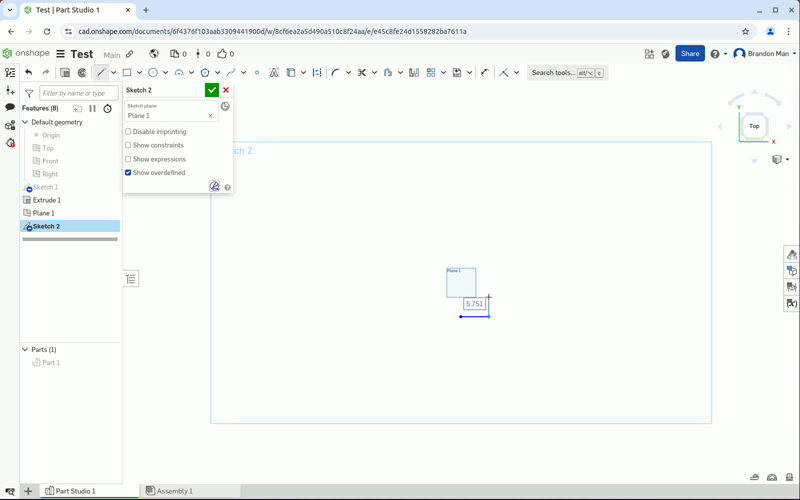
click(488, 296)
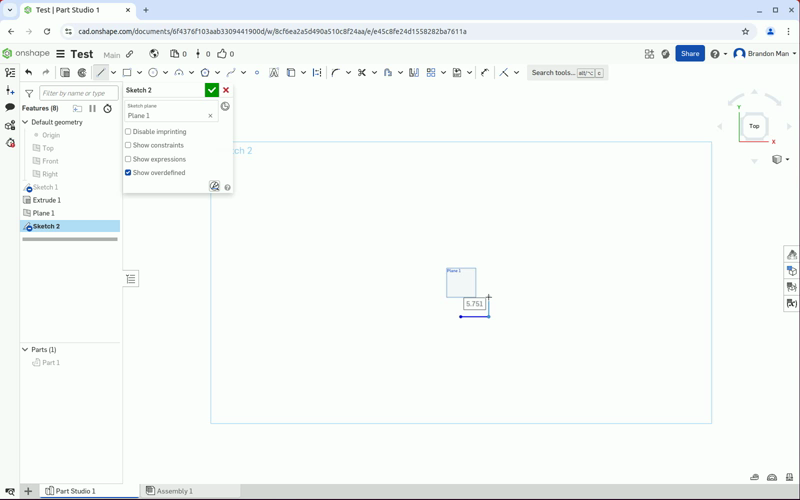
key_up(shift)
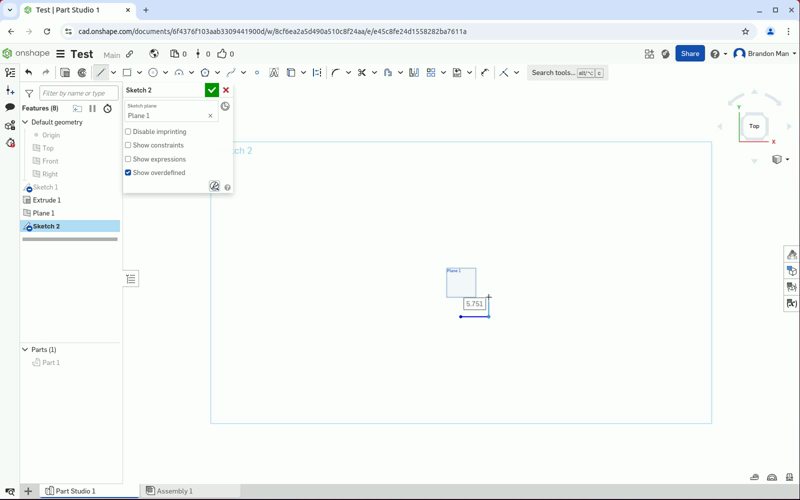
key_down(shift)
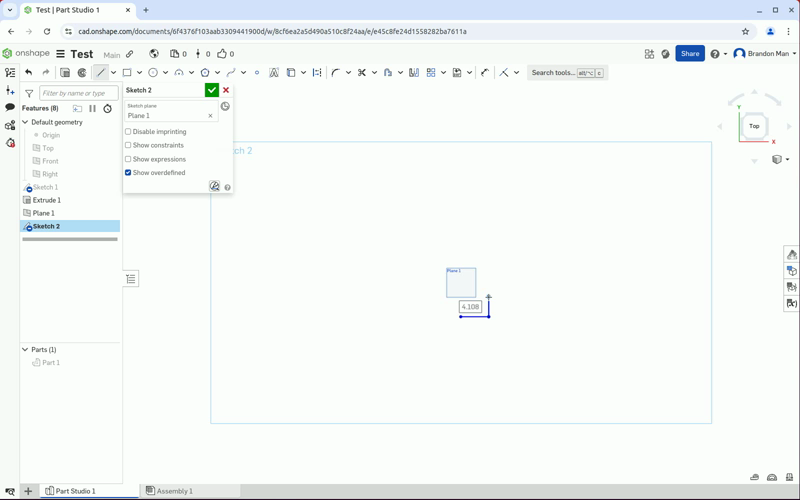
mouse_move(518, 296)
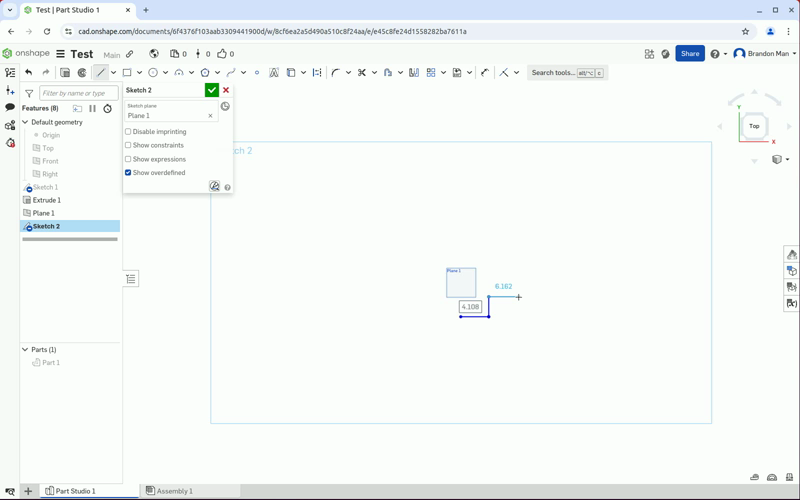
mouse_move(460, 296)
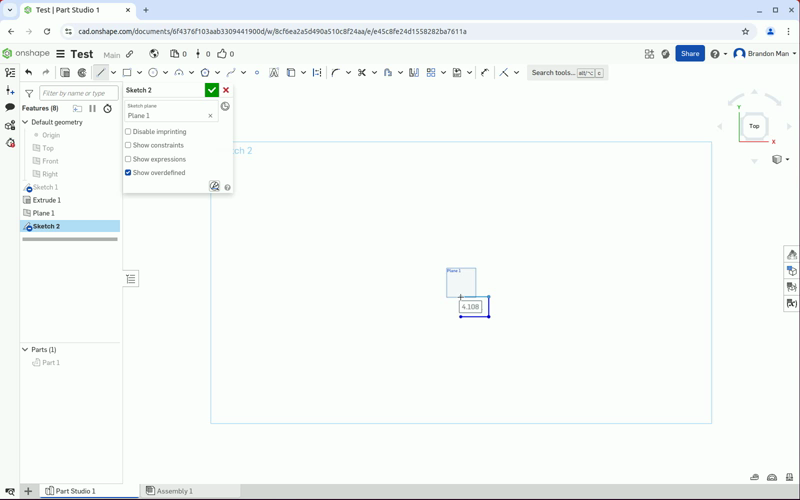
click(460, 296)
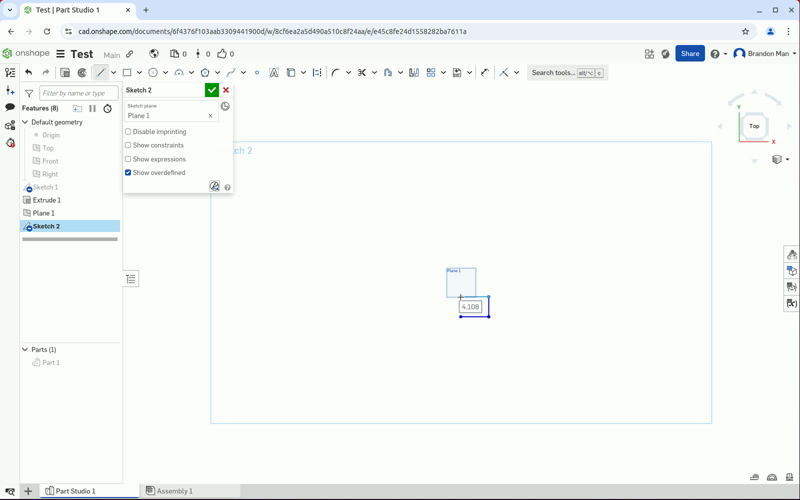
key_up(shift)
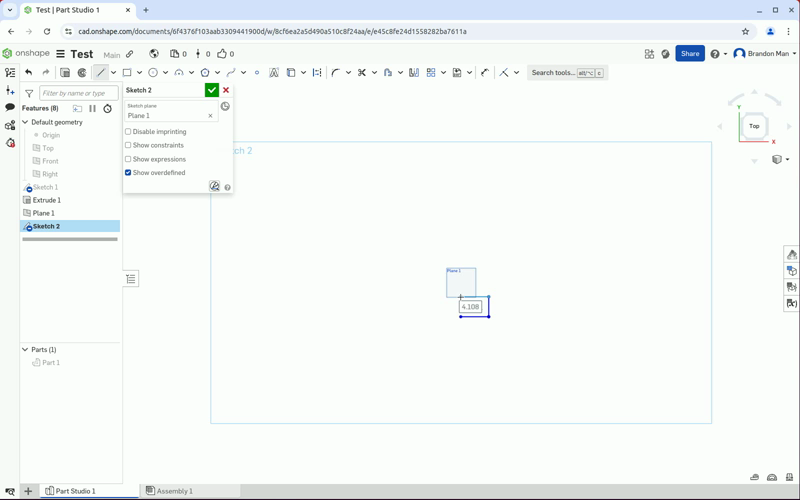
mouse_move(490, 296)
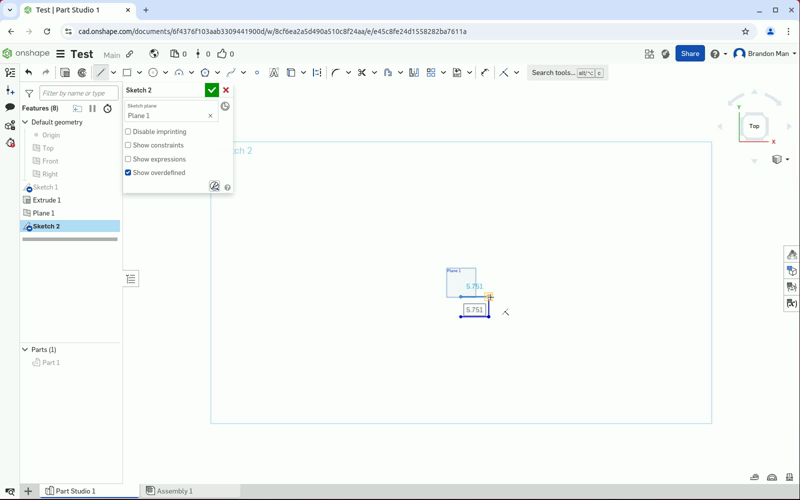
key_down(shift)
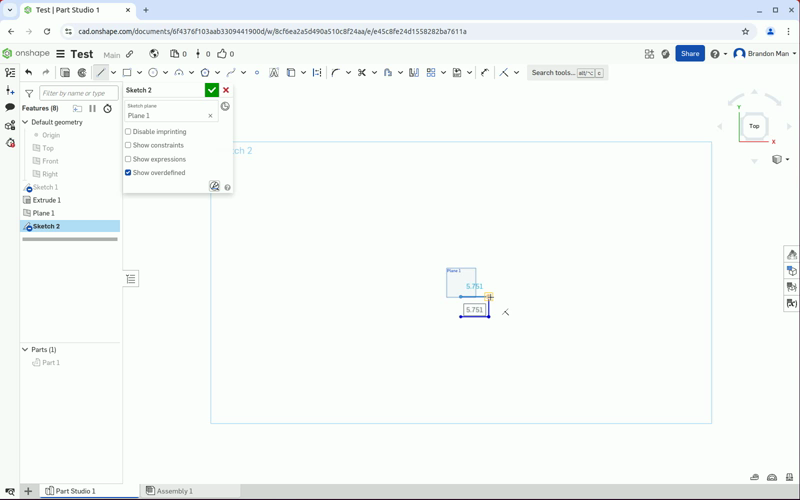
mouse_move(460, 316)
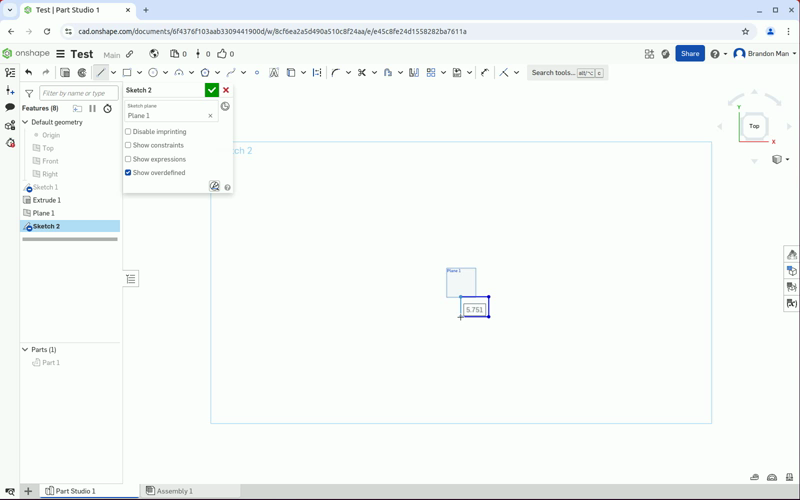
key_up(shift)
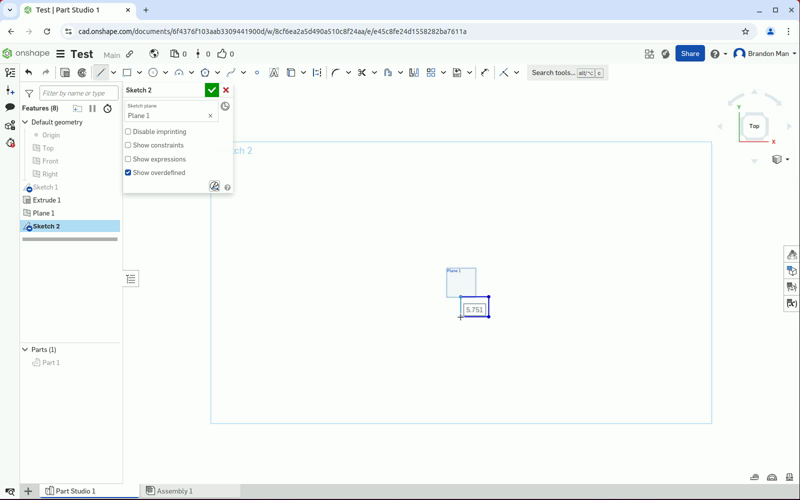
click(460, 316)
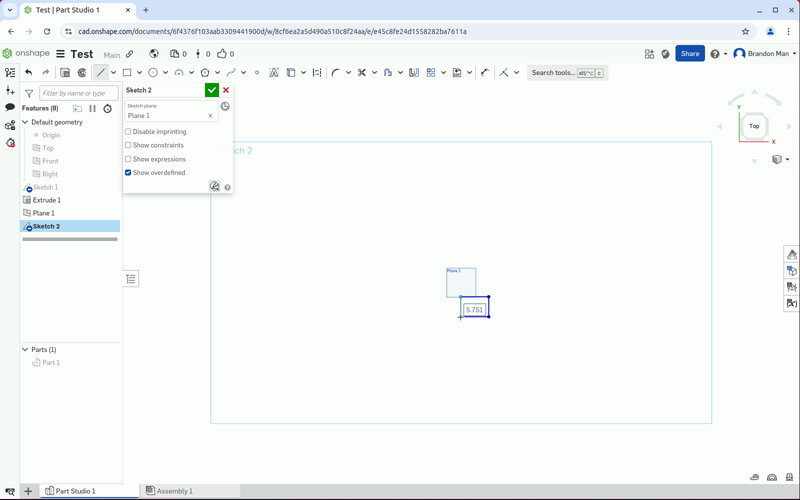
key(esc)
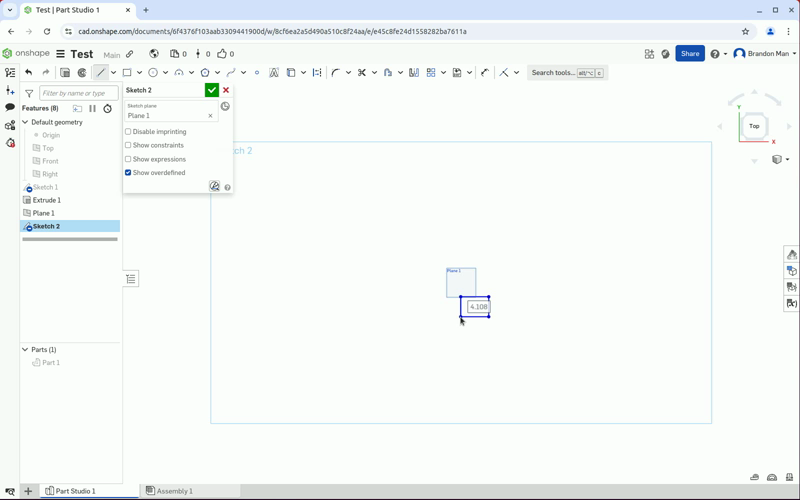
mouse_move(474, 307)
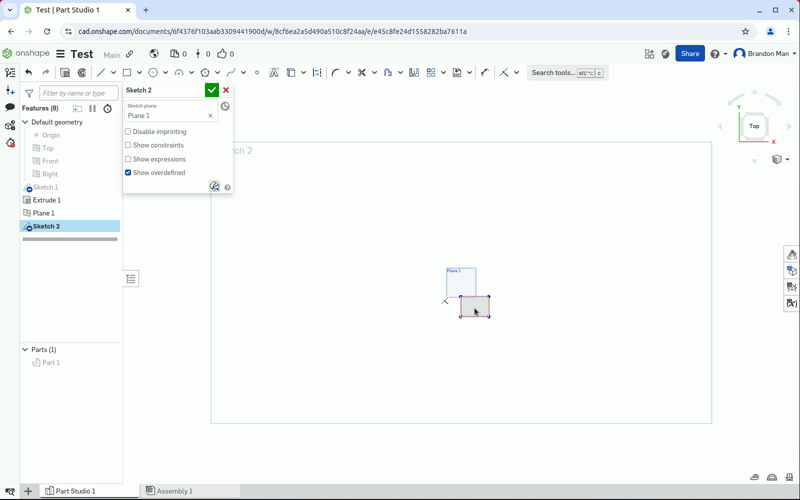
scroll(6)
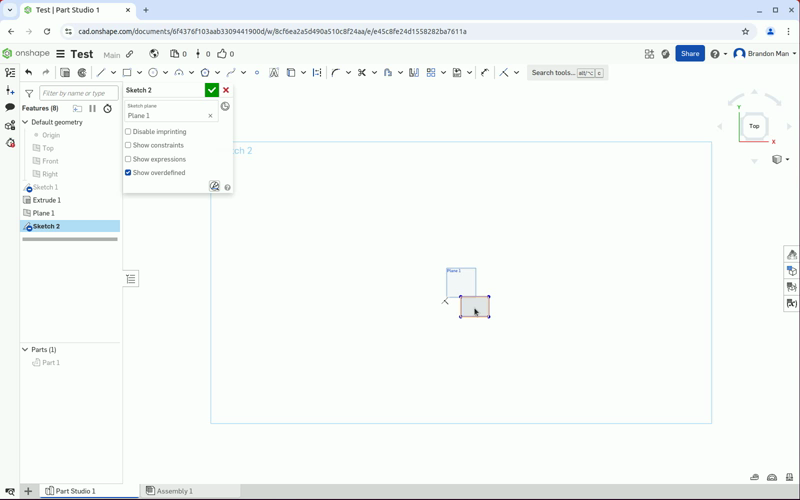
scroll(6)
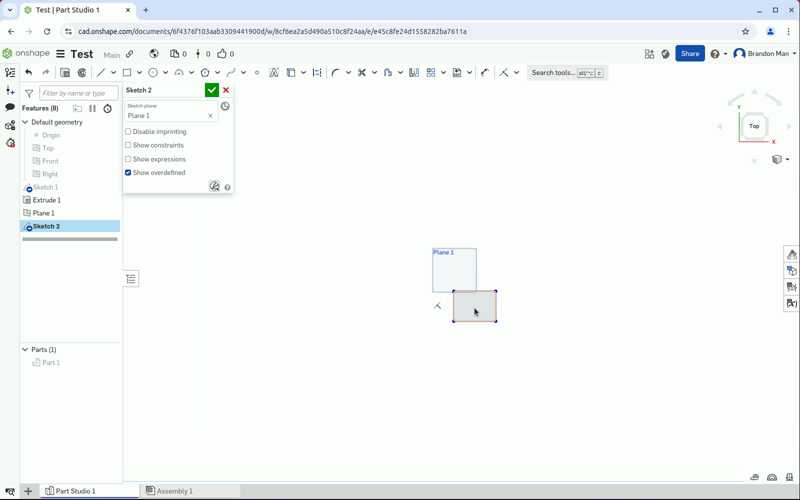
scroll(6)
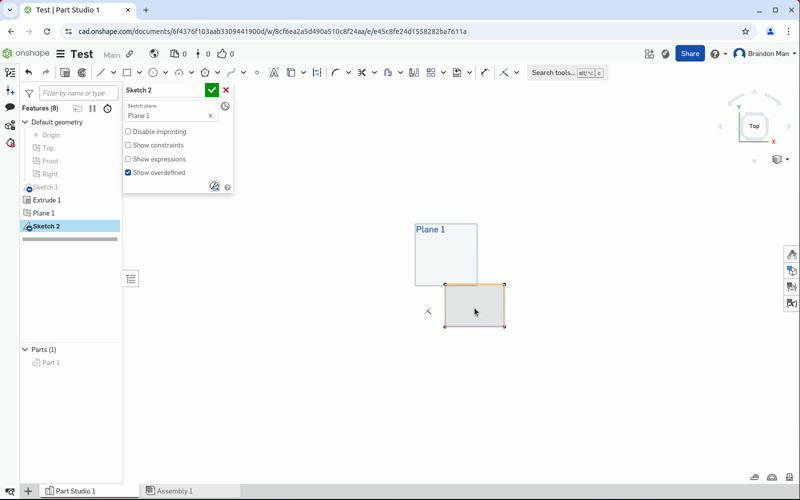
scroll(6)
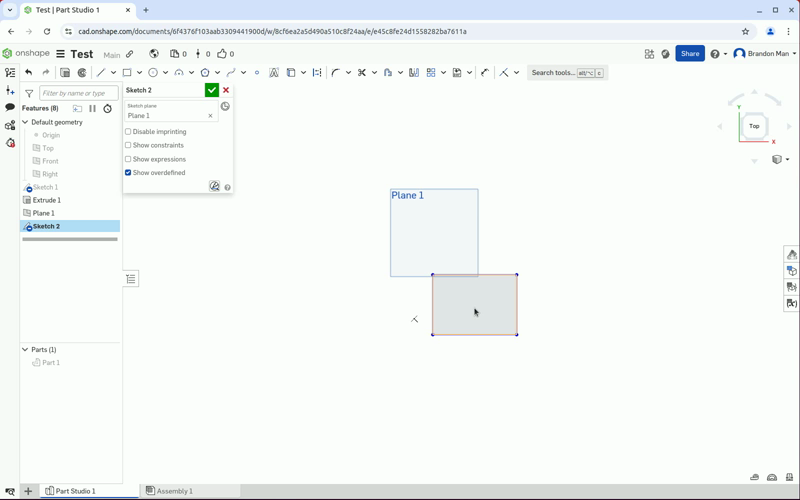
scroll(6)
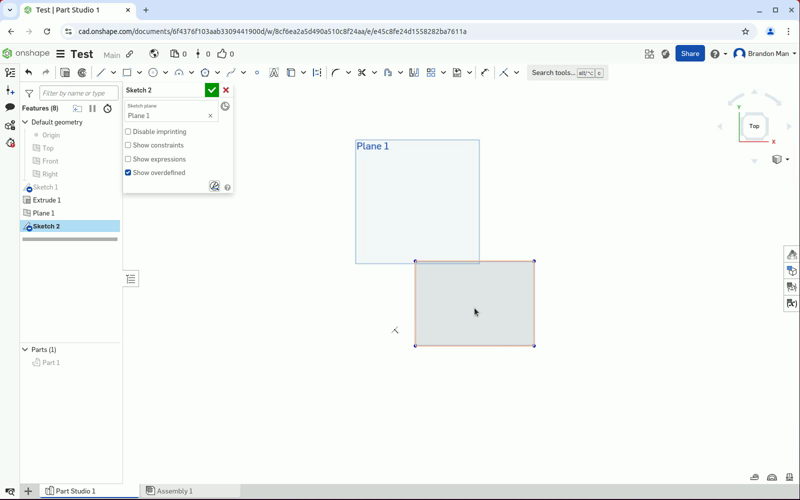
scroll(6)
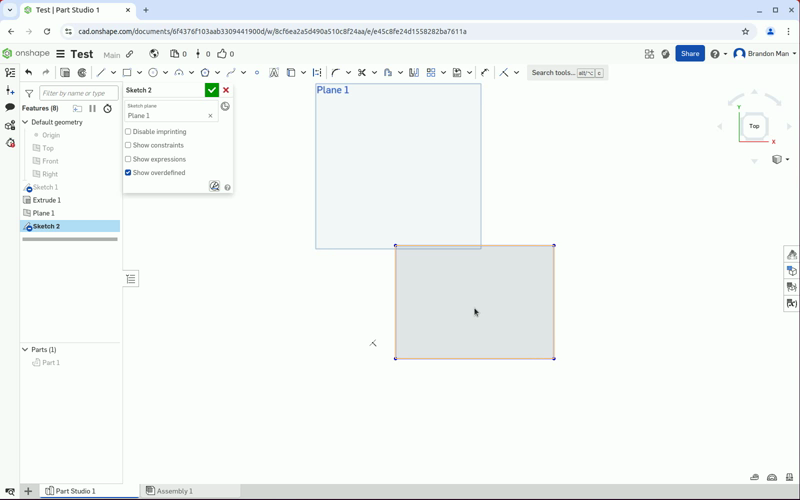
scroll(6)
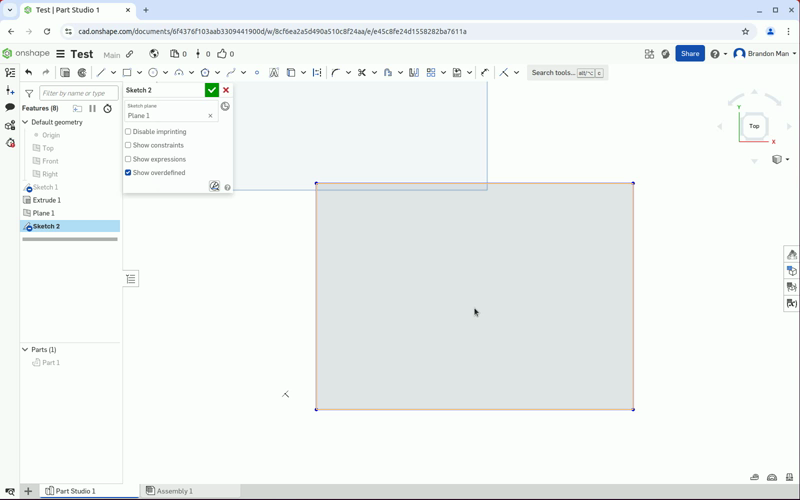
click(474, 307)
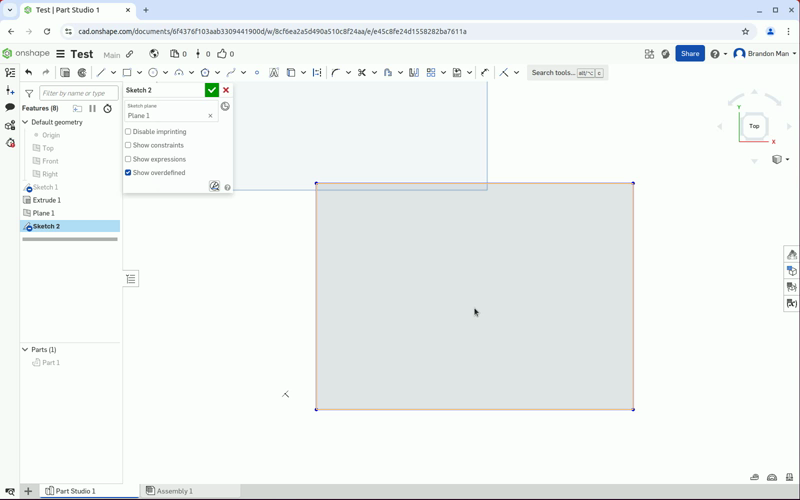
scroll(-6)
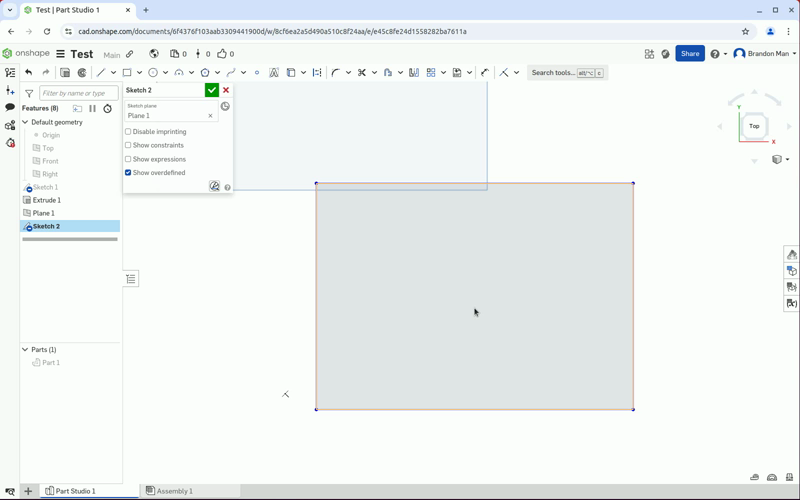
scroll(-6)
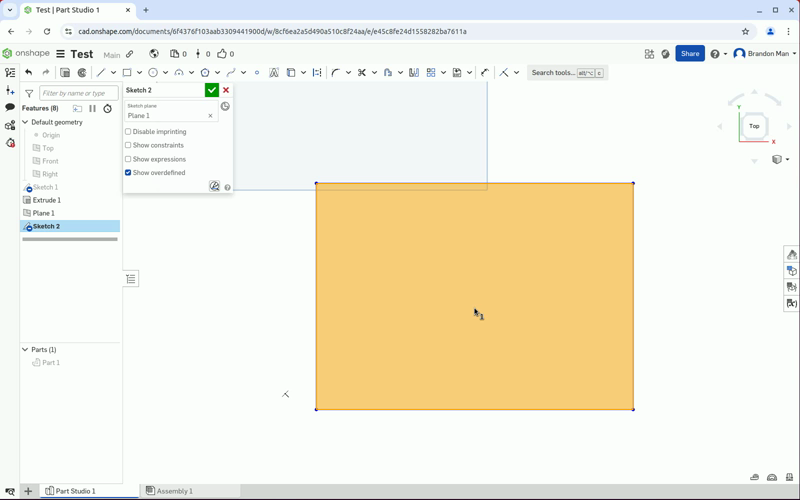
scroll(-6)
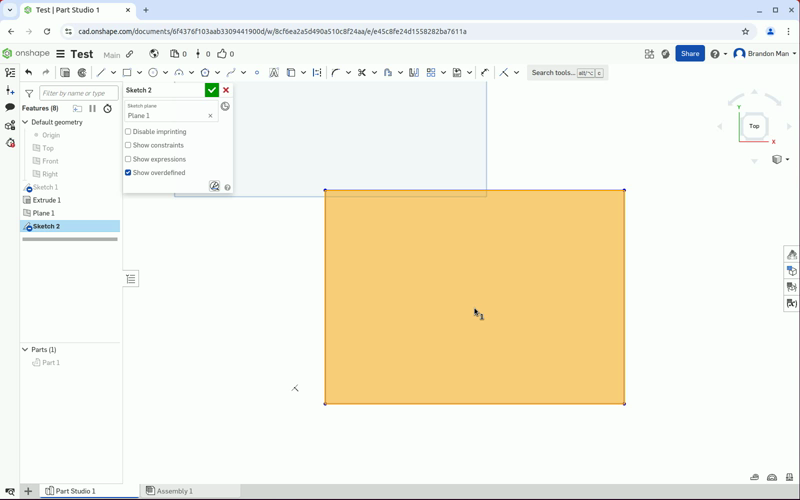
scroll(-6)
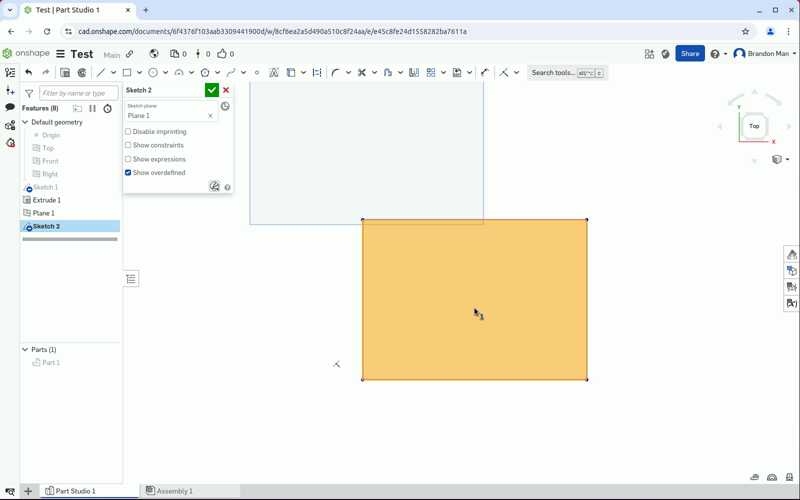
scroll(-6)
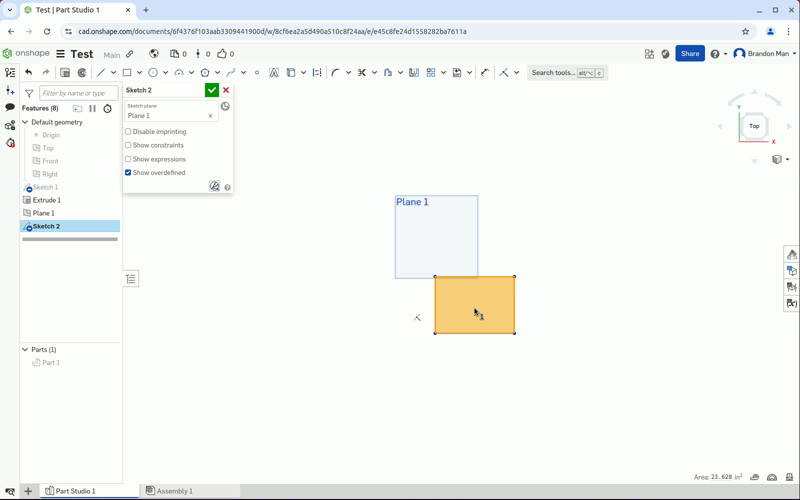
scroll(-6)
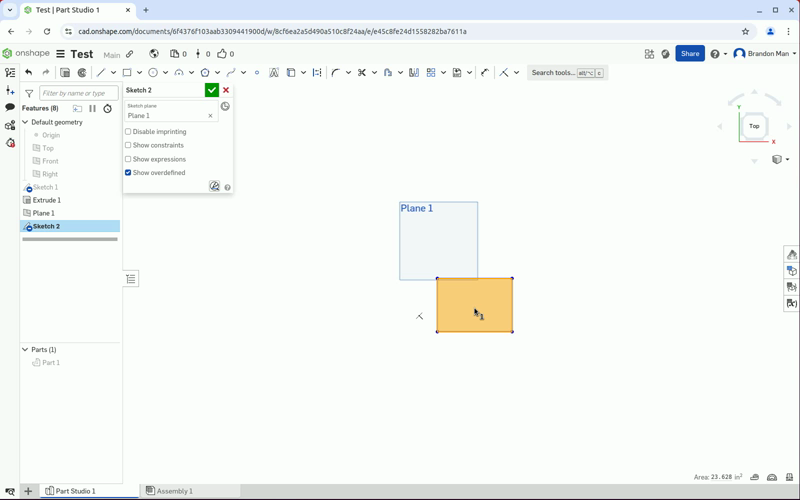
scroll(-6)
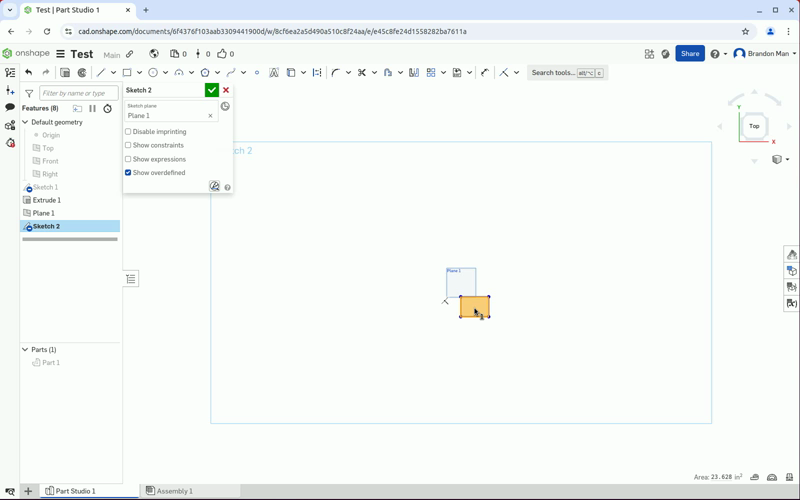
mouse_move(73, 352)
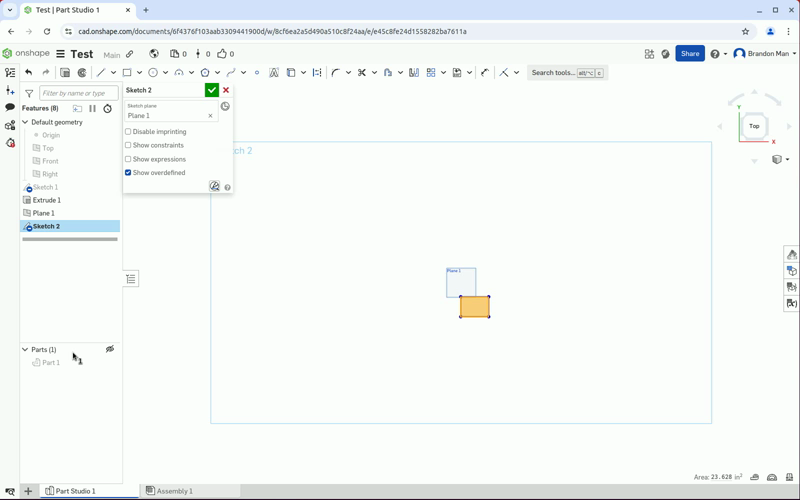
key(shift+y)
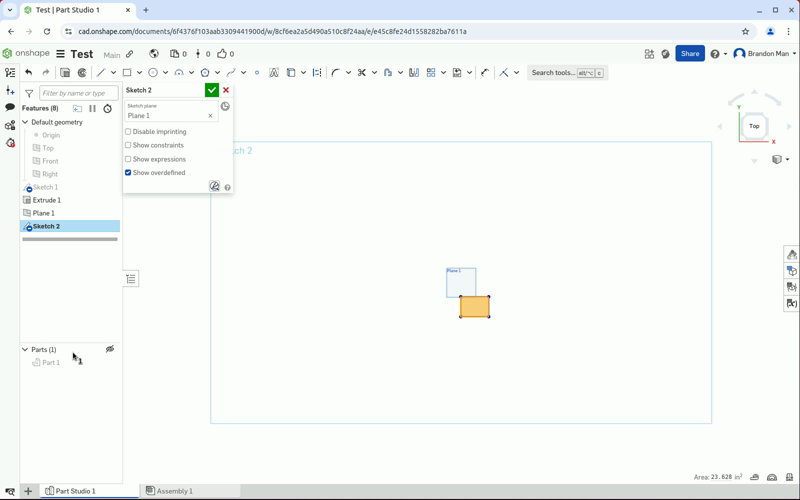
key(shift+e)
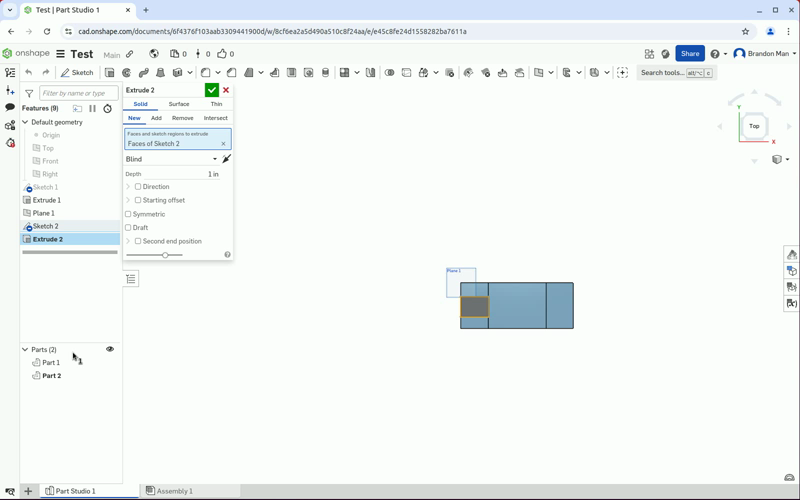
mouse_move(143, 106)
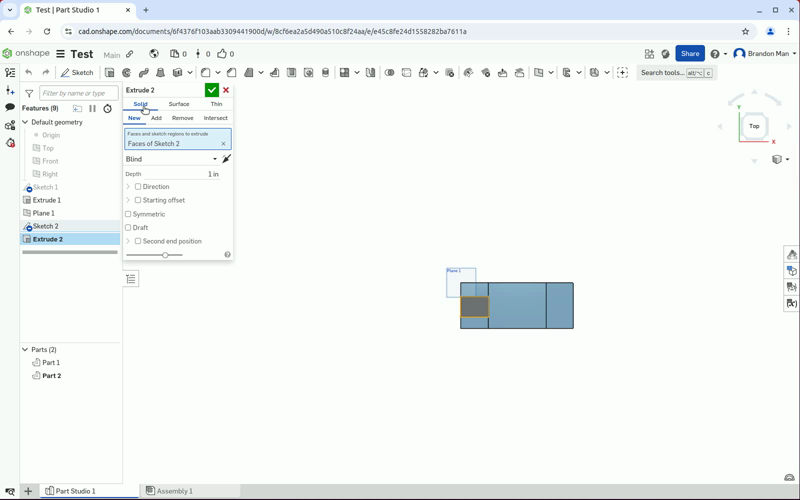
click(143, 106)
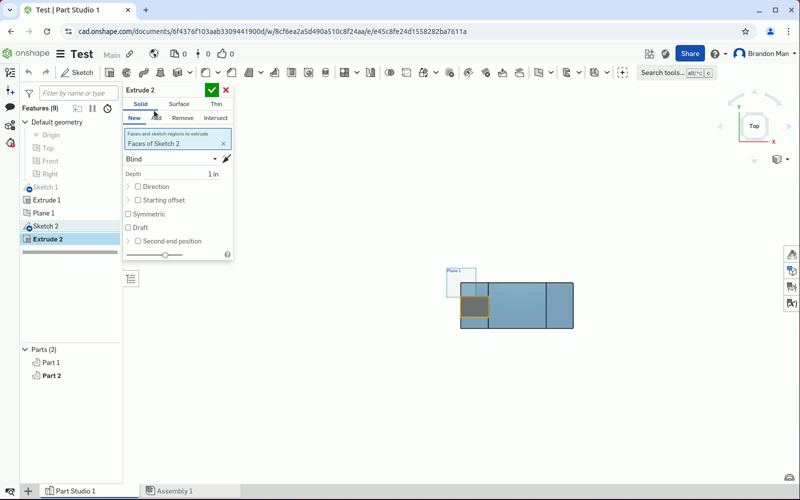
mouse_move(186, 120)
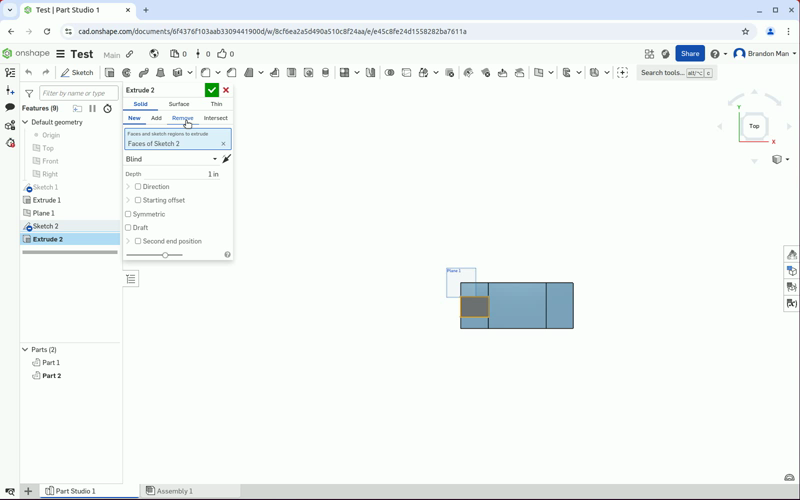
click(186, 120)
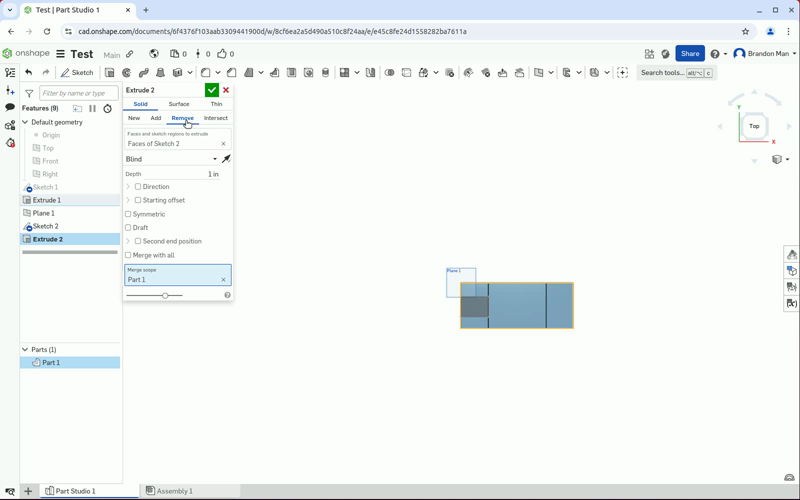
key(tab, 4)
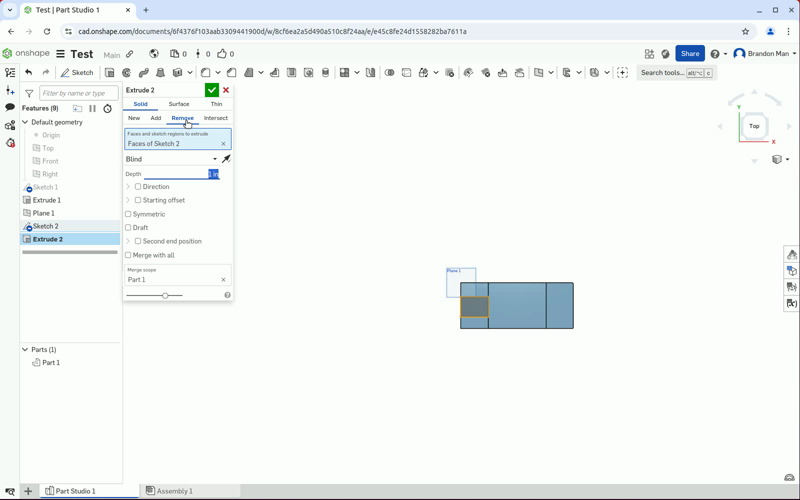
text(4.574)
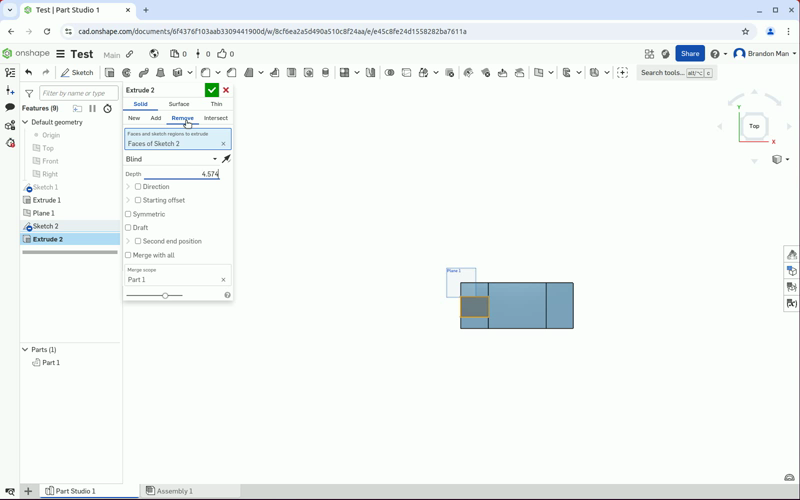
key(tab, 6)
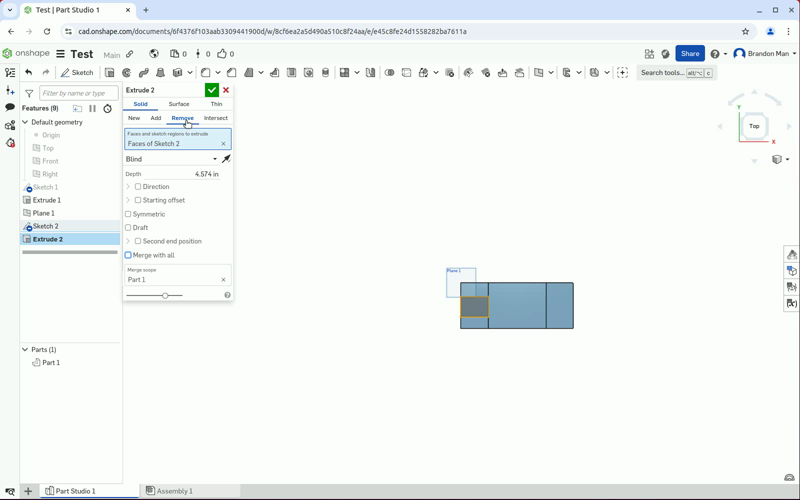
key(space)
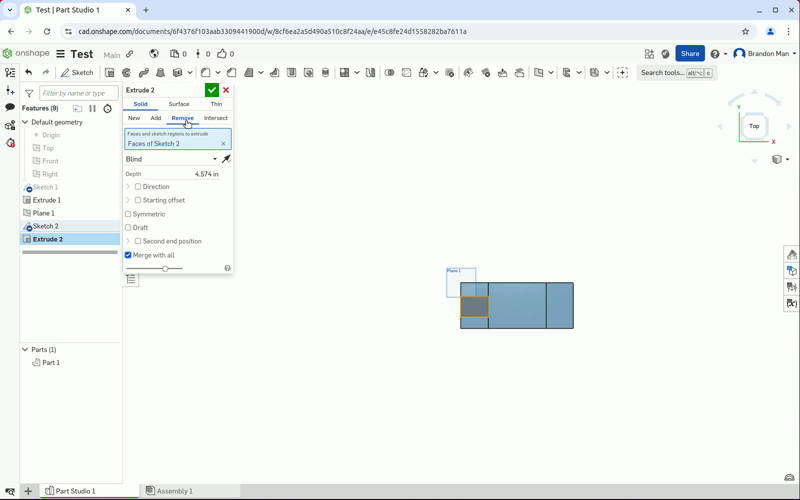
key(enter)
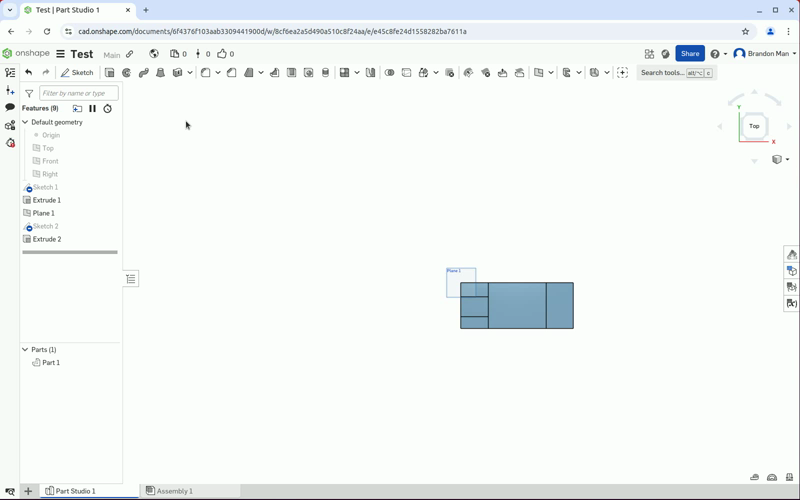
key(shift+h)
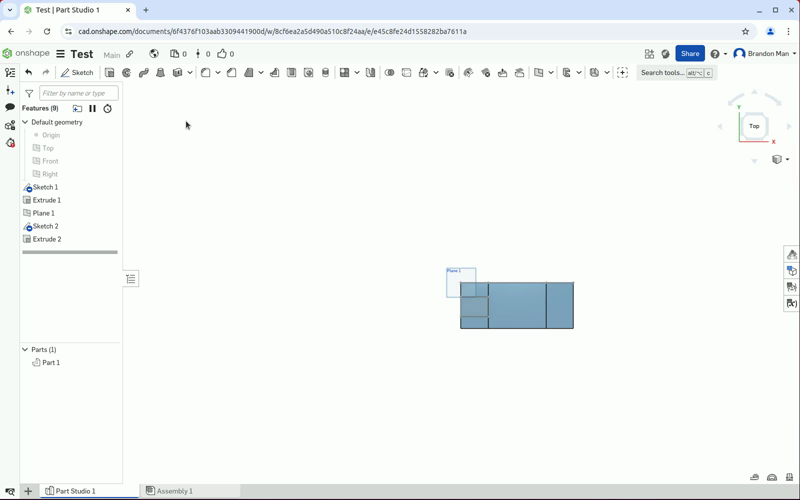
key(shift+h)
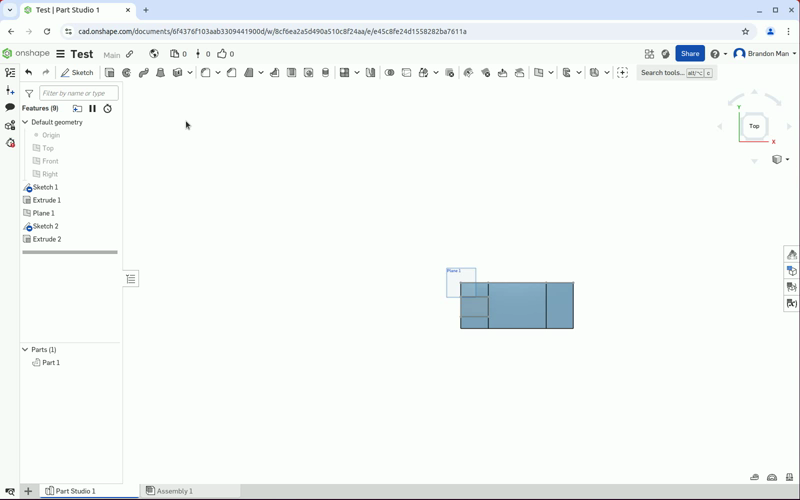
key(shift+7)
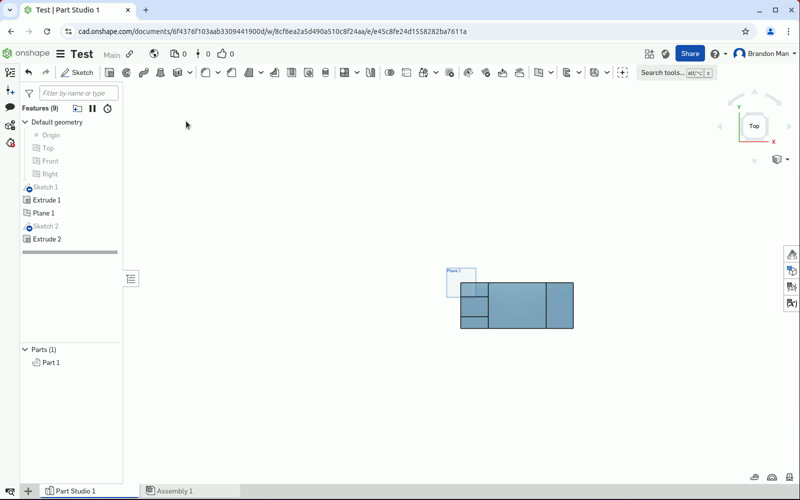
key(up, 3)
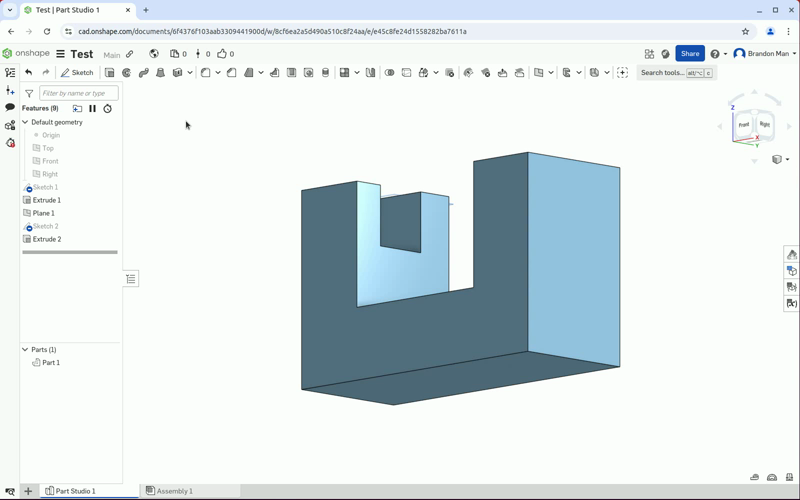
key(left, 3)
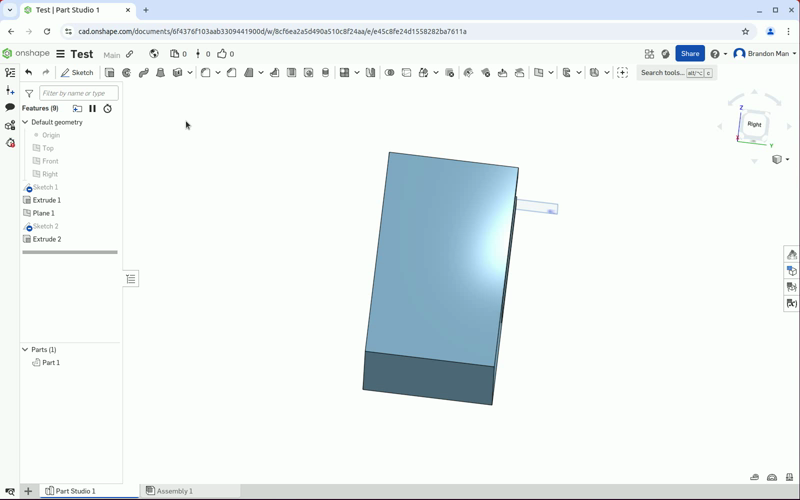
key(right, 3)
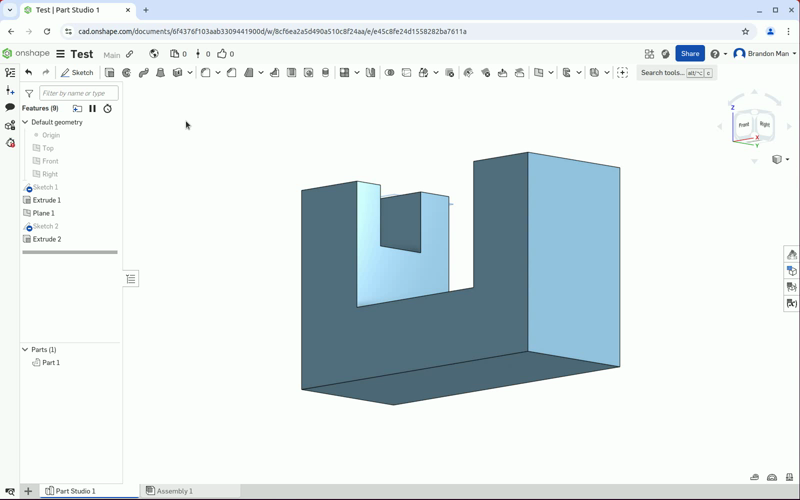
key(down, 3)
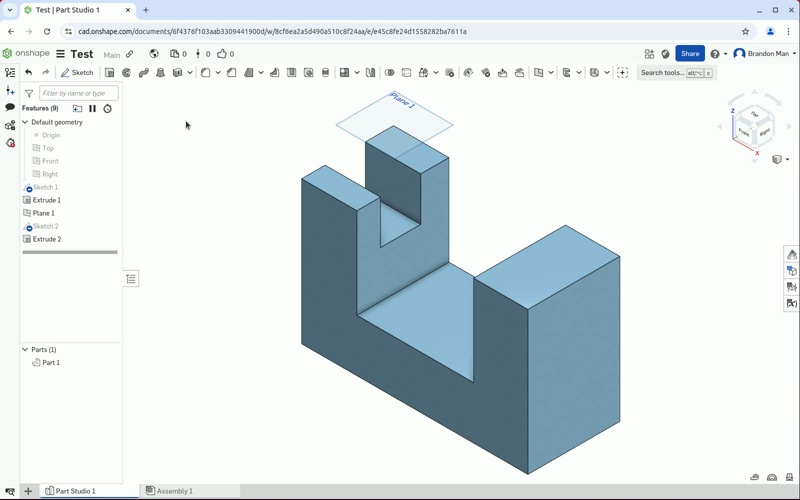
mouse_move(73, 189)
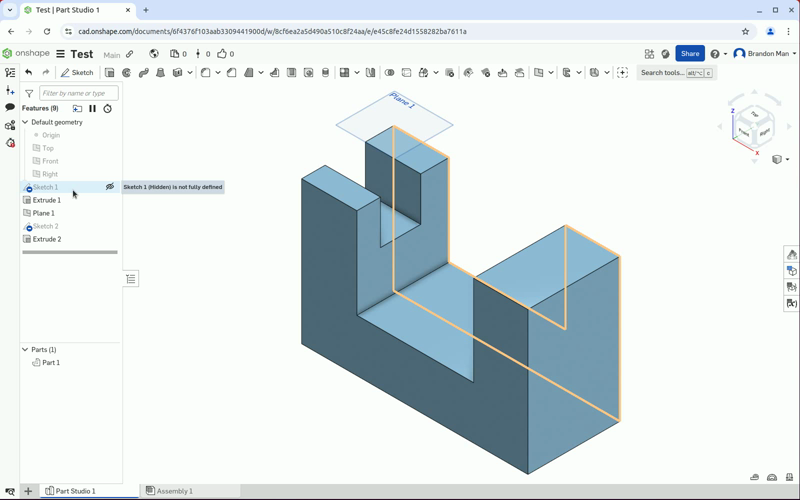
click(73, 189)